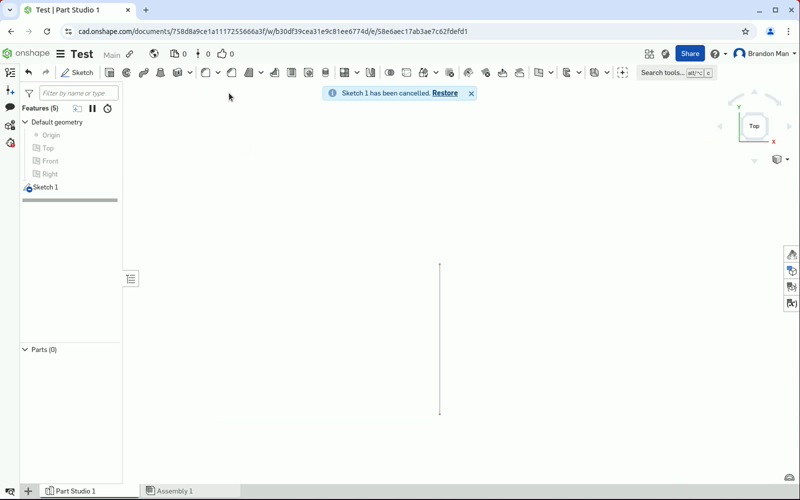
key(shift+h)
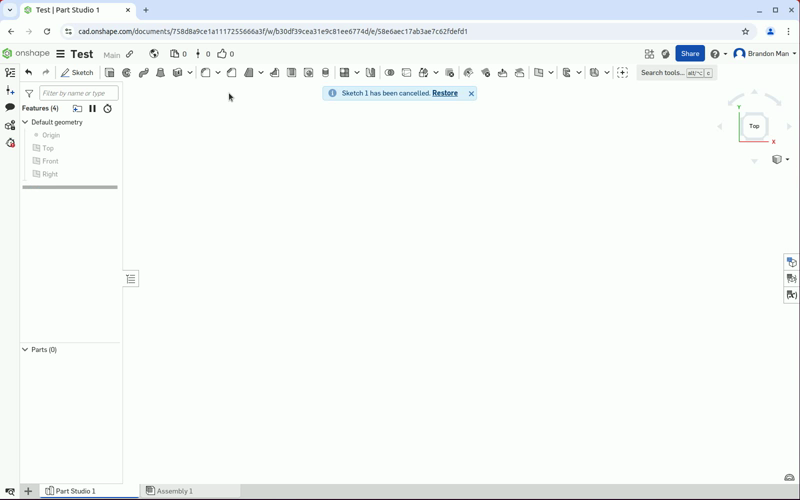
mouse_move(73, 352)
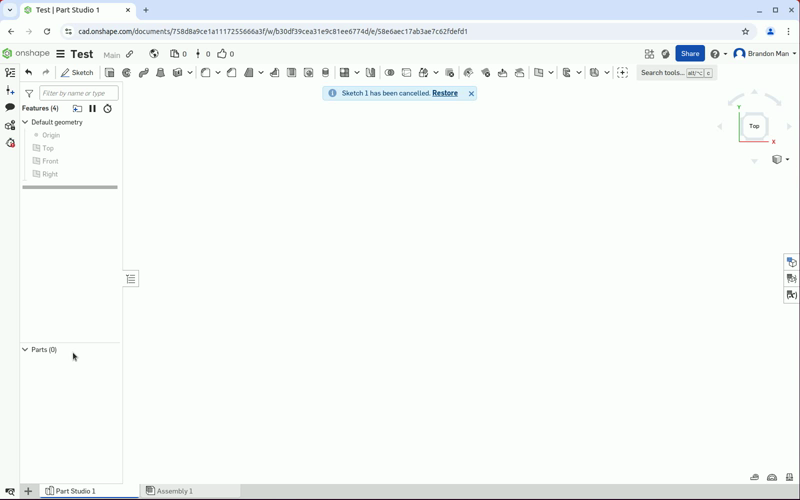
key(y)
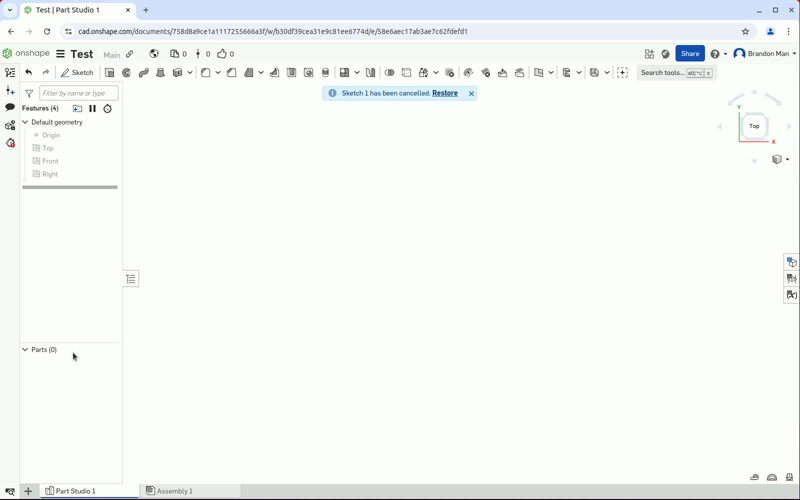
key(shift+p)
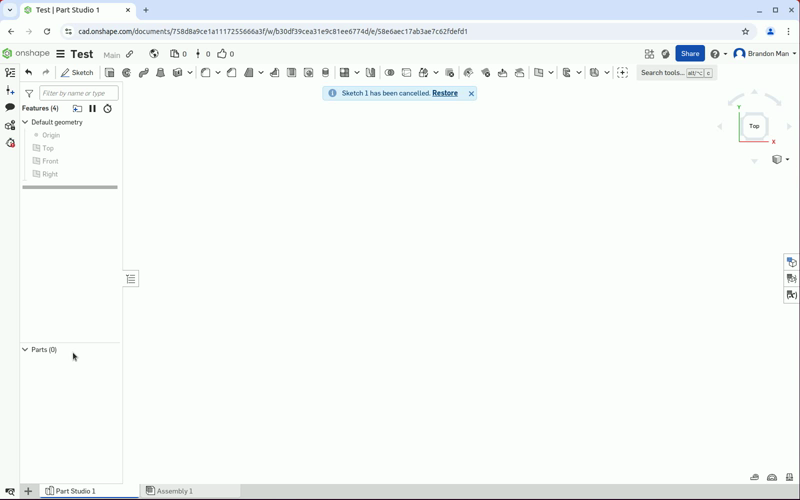
key(space)
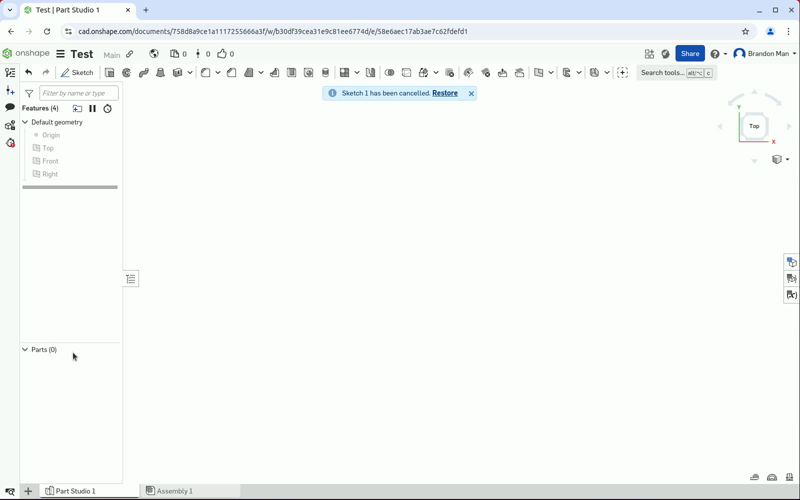
key_down(shift)
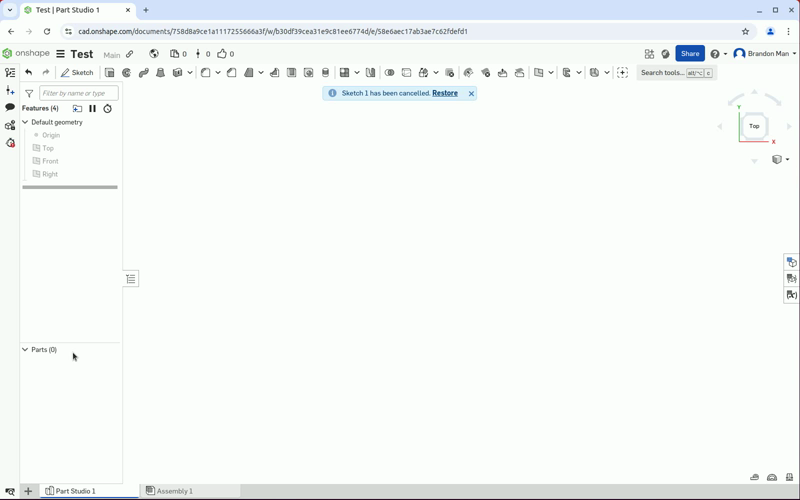
key(up)
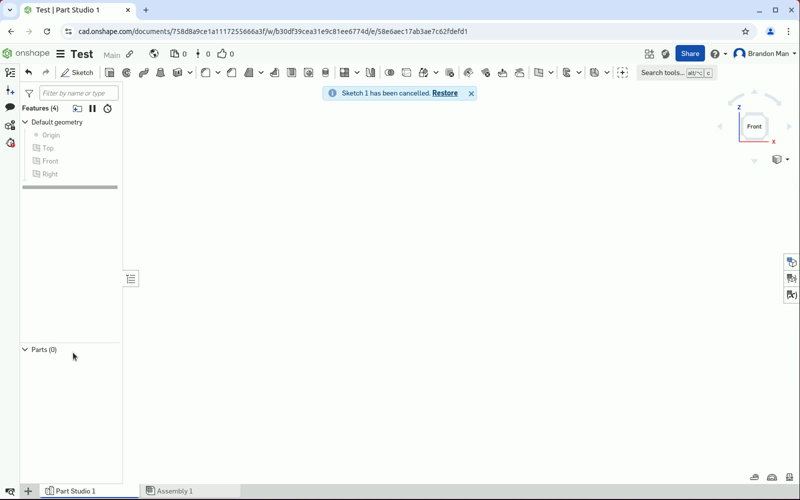
key_up(shift)
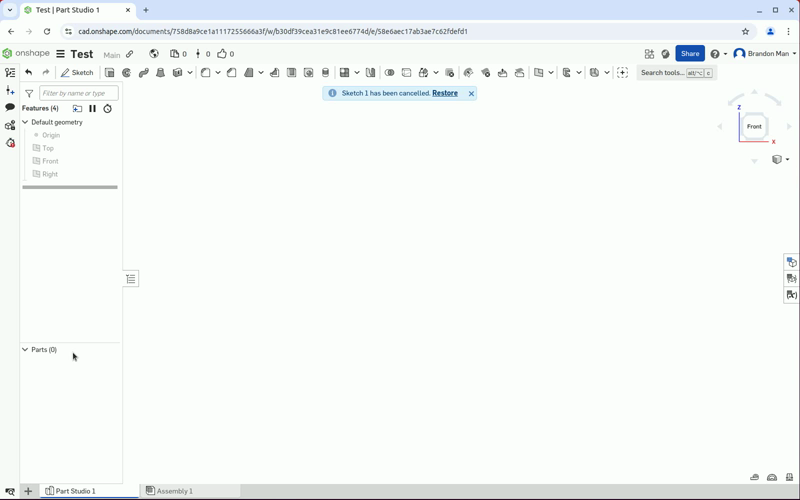
mouse_move(73, 352)
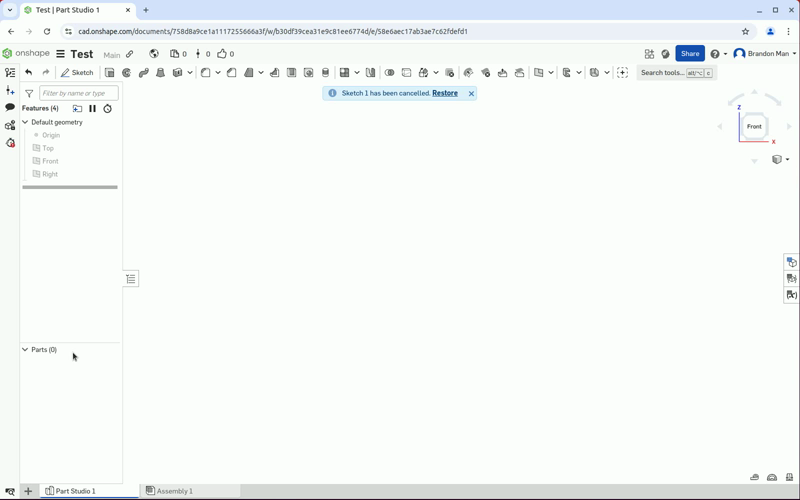
key(shift+y)
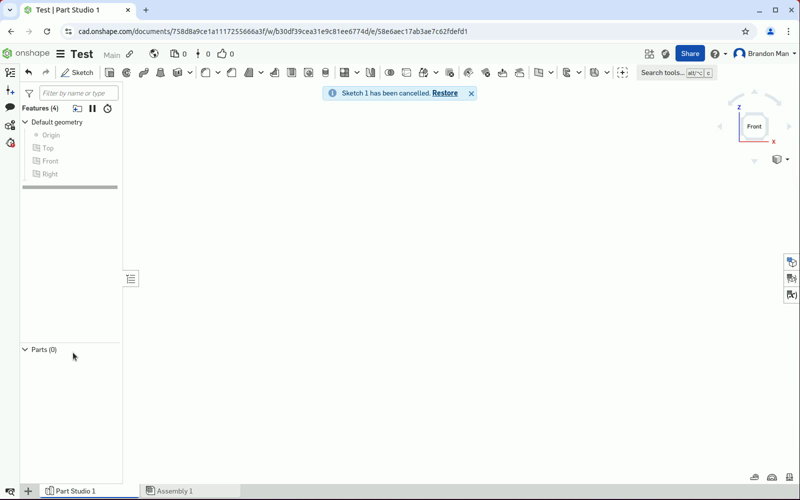
key(shift+s)
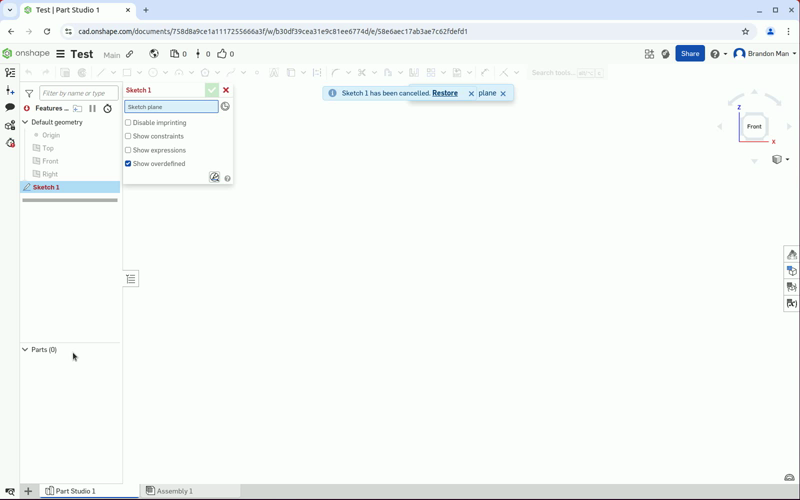
mouse_move(73, 163)
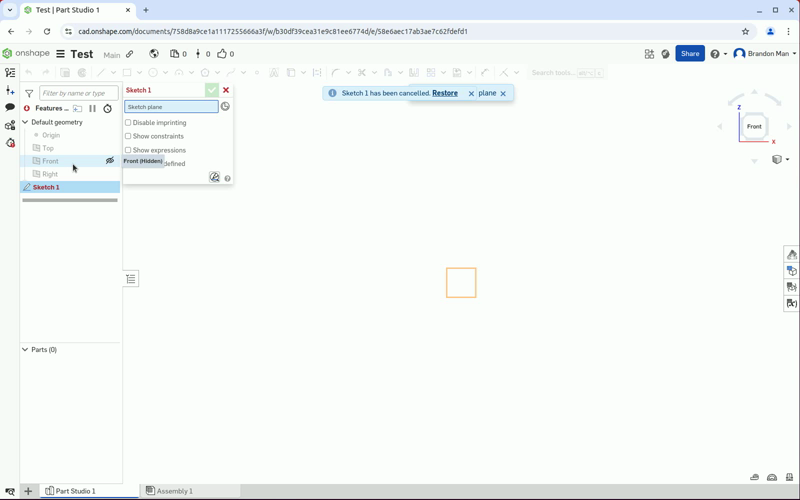
click(73, 163)
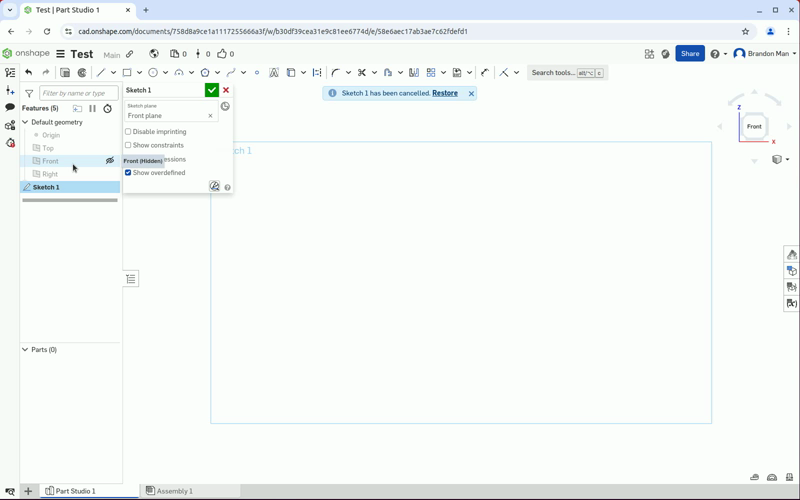
mouse_move(73, 352)
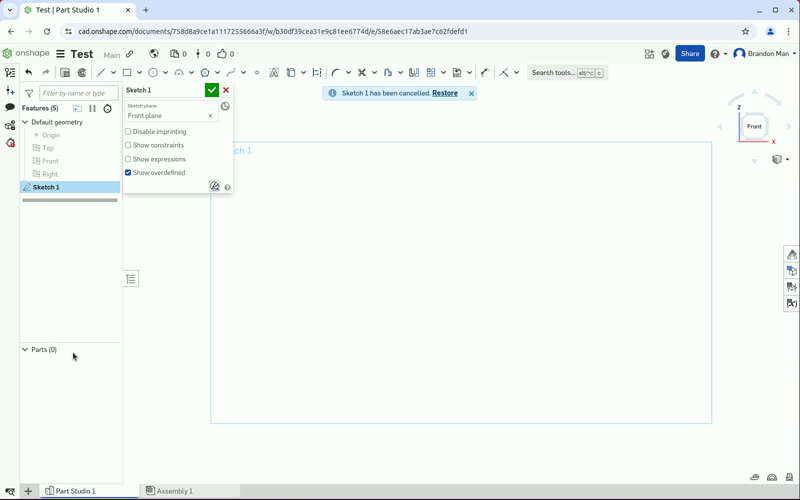
key(y)
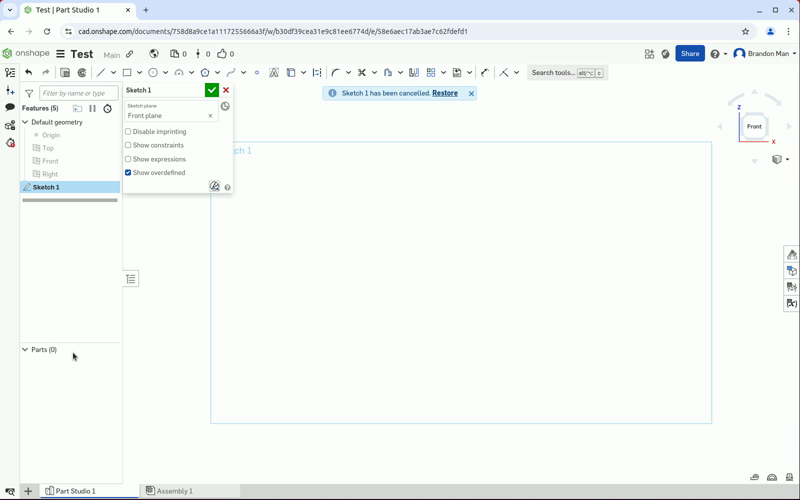
key(l)
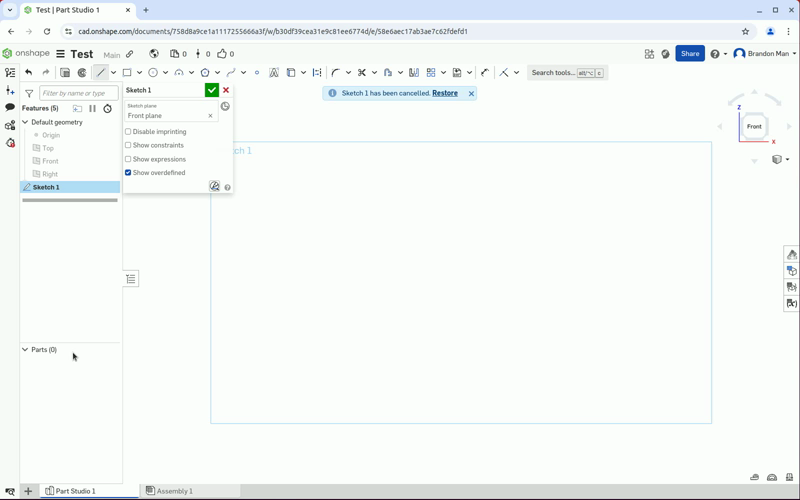
key_down(shift)
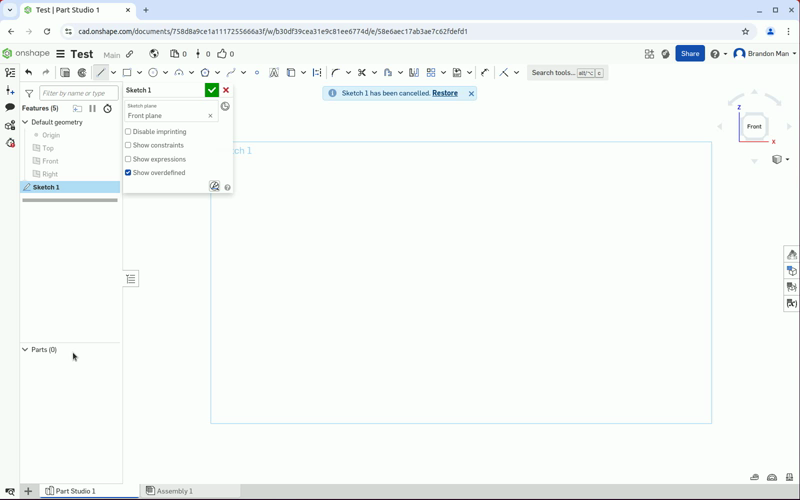
mouse_move(348, 282)
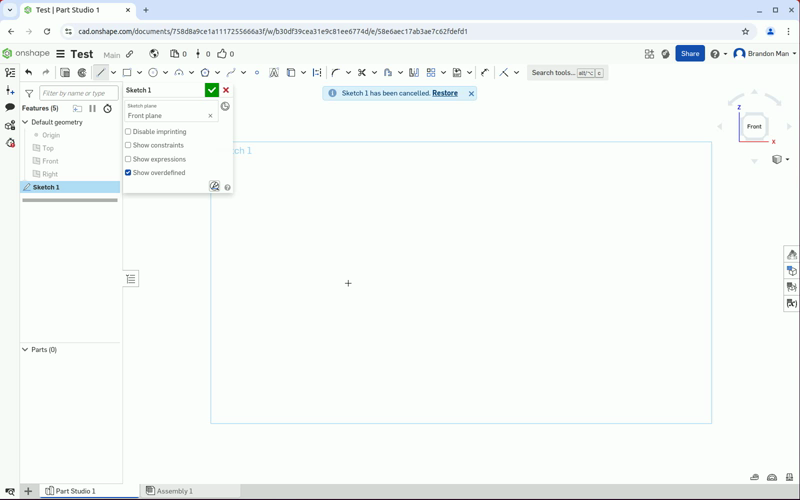
click(348, 282)
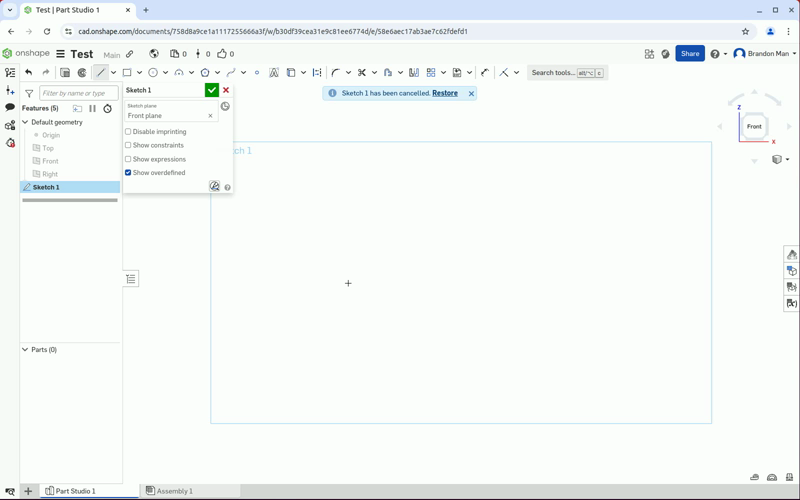
key_up(shift)
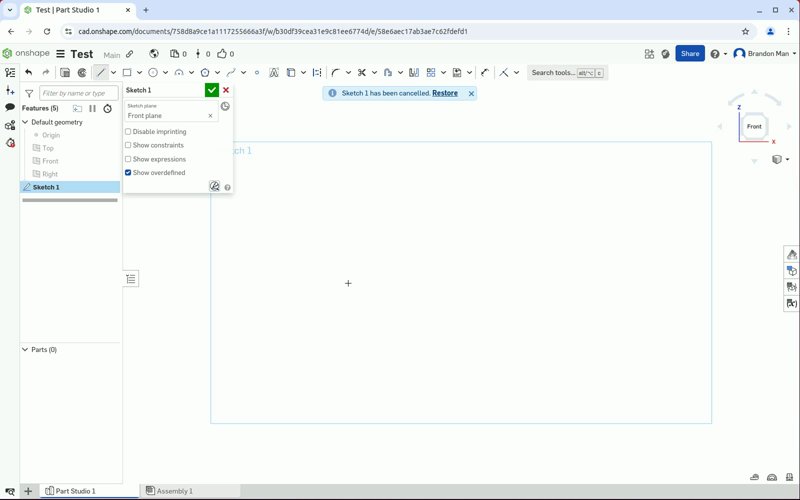
key_down(shift)
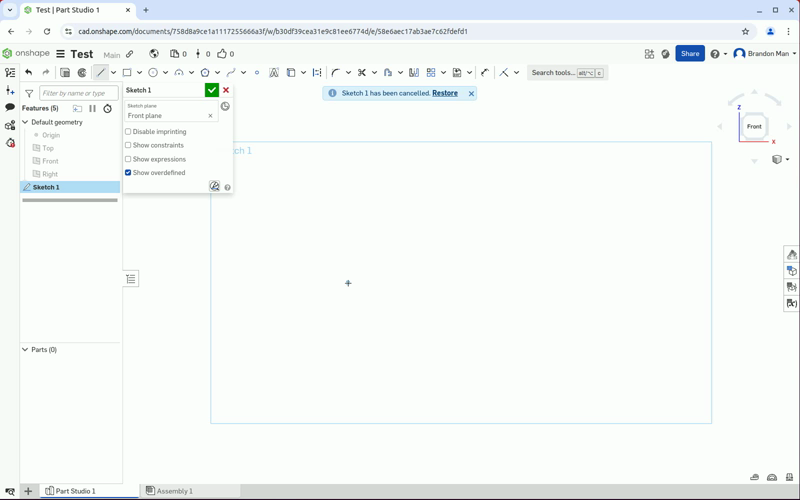
mouse_move(460, 282)
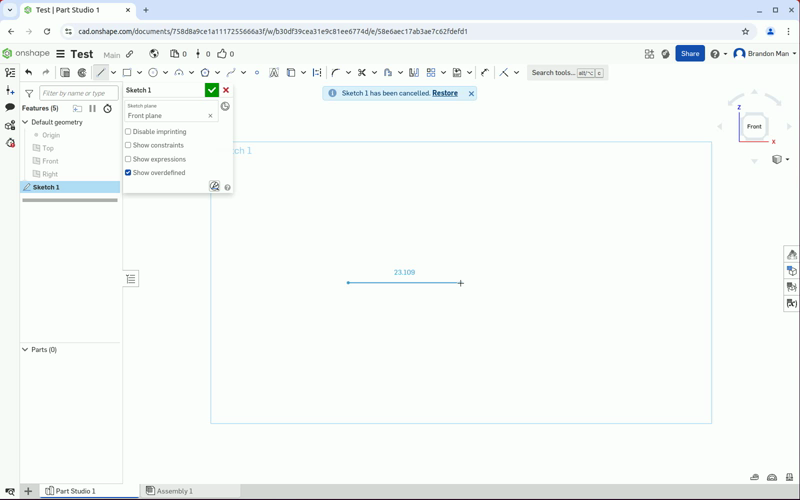
click(460, 282)
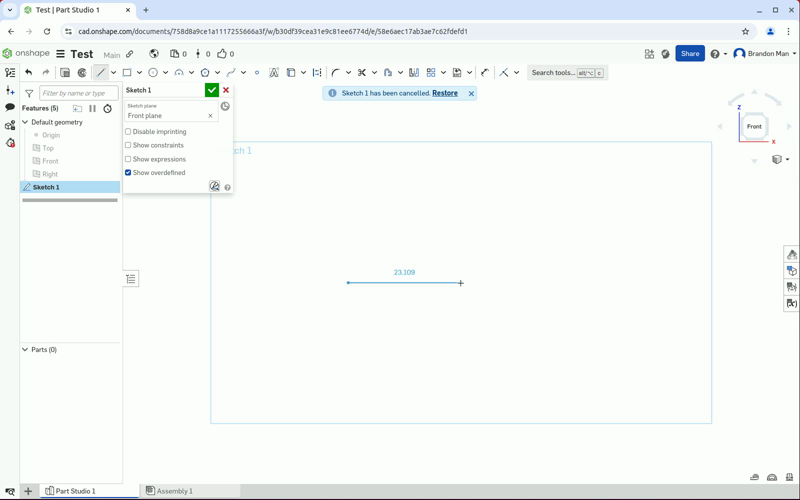
key_up(shift)
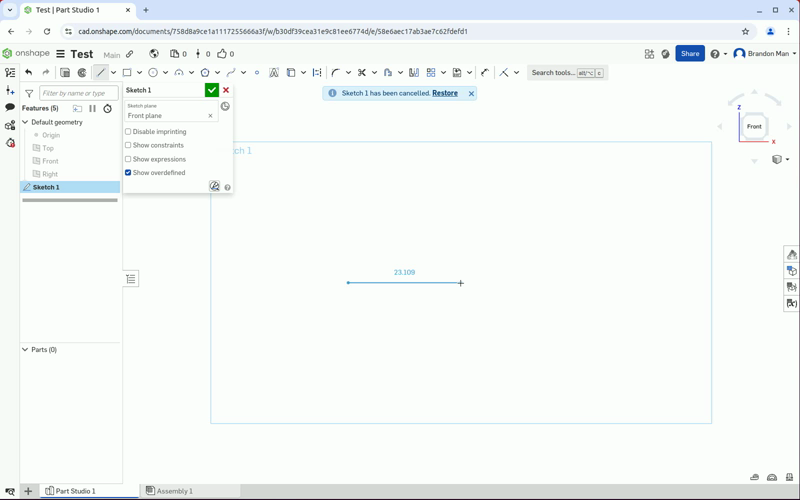
key_down(shift)
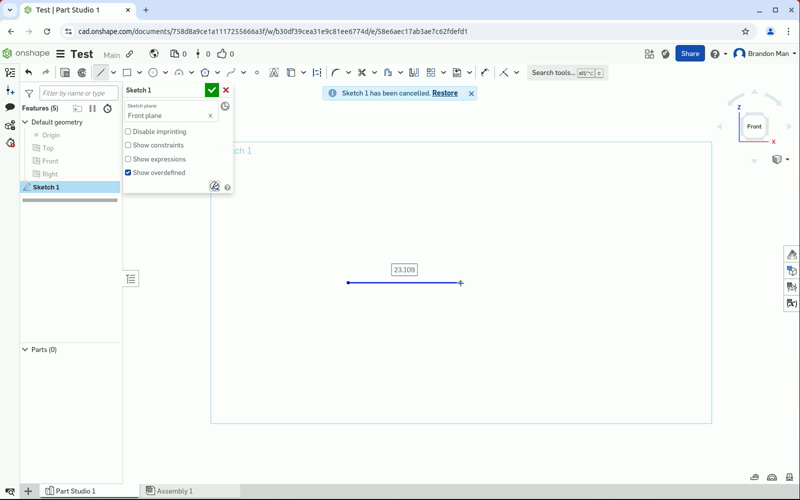
mouse_move(460, 170)
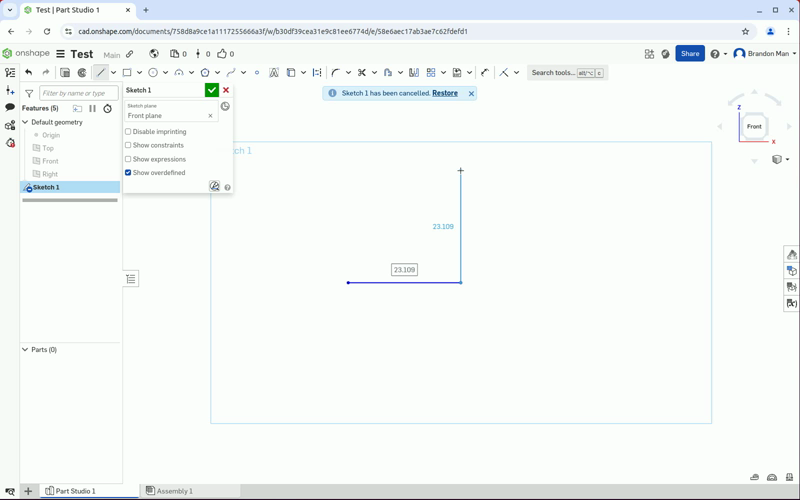
click(460, 170)
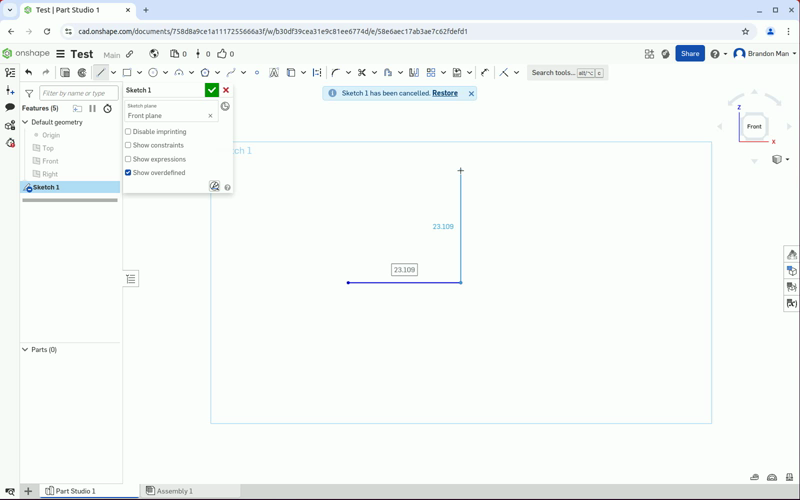
key_up(shift)
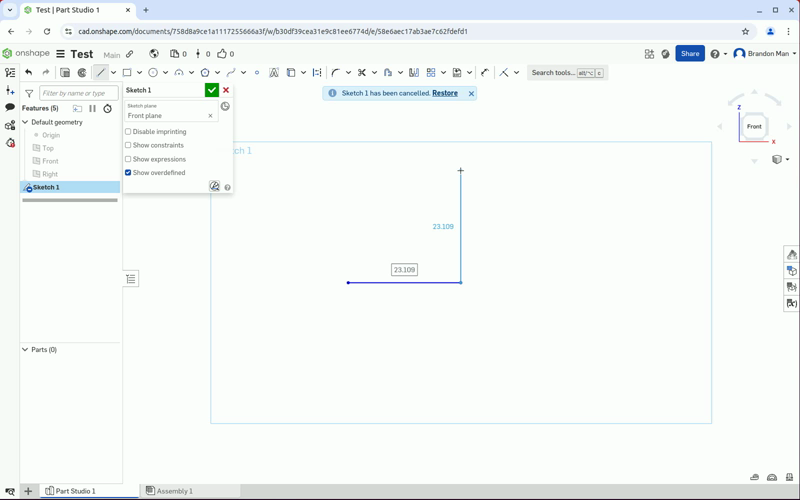
key_down(shift)
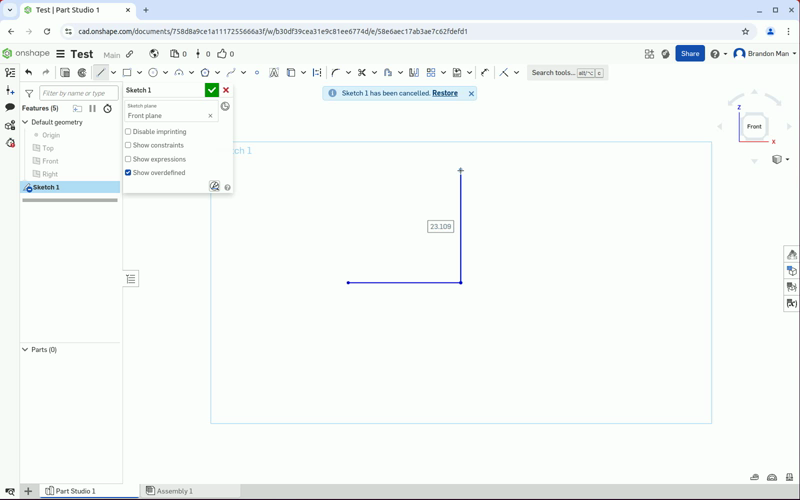
mouse_move(348, 170)
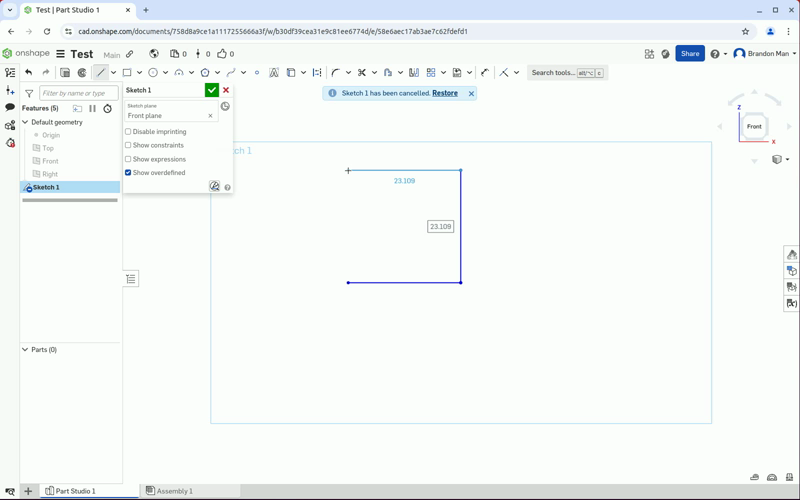
click(348, 170)
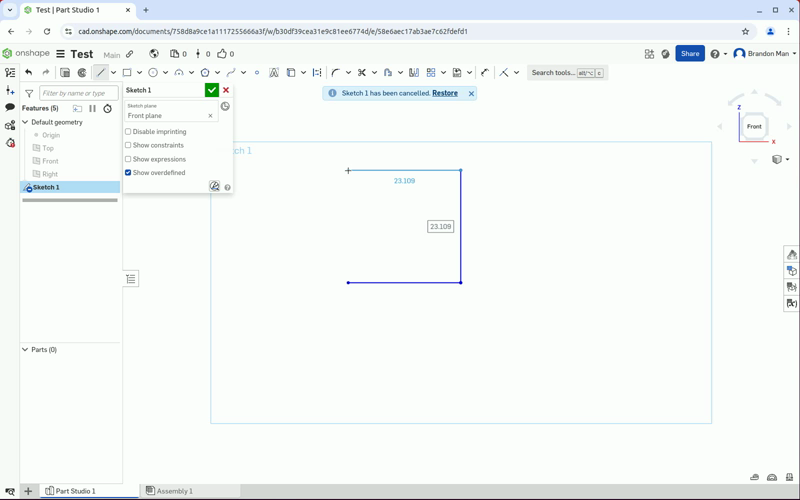
key_up(shift)
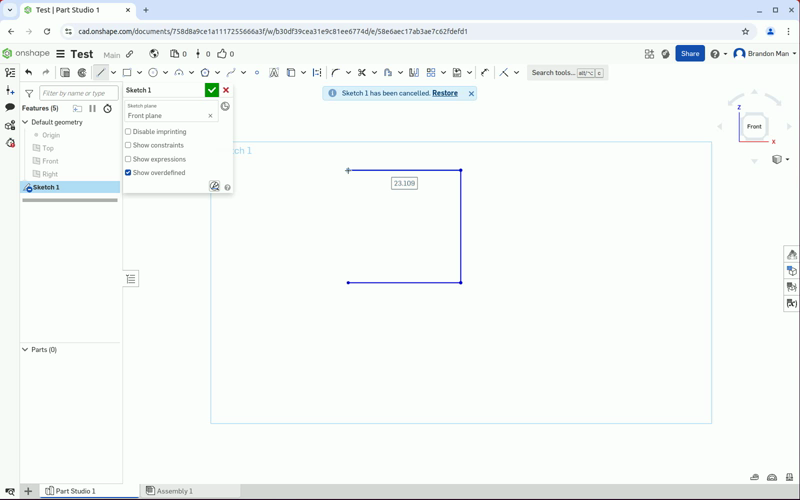
key_down(shift)
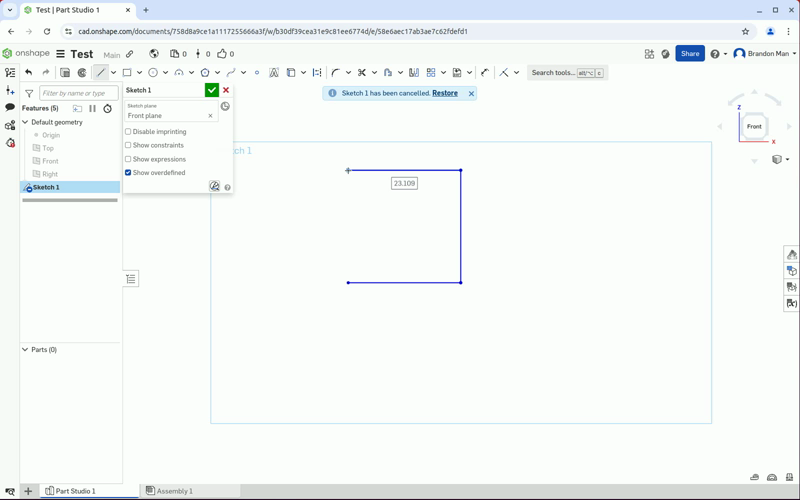
mouse_move(348, 282)
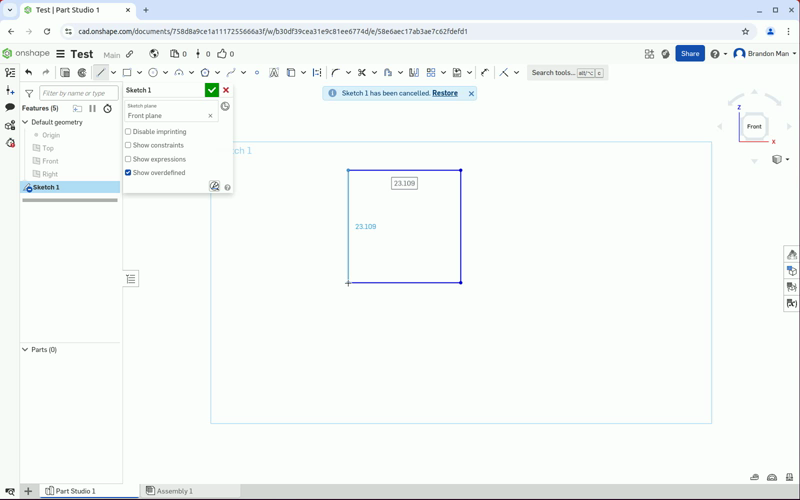
key_up(shift)
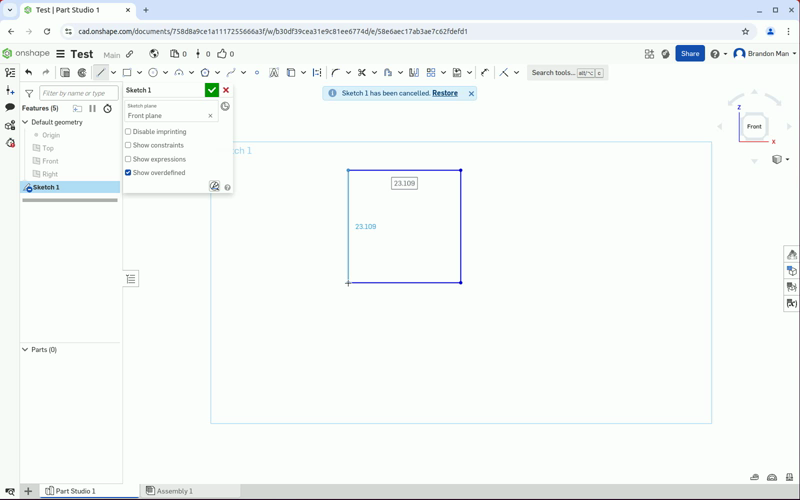
click(348, 282)
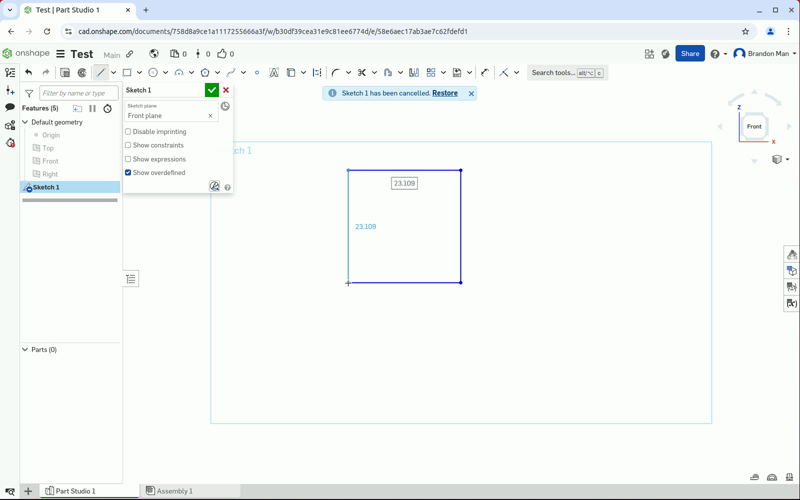
key(esc)
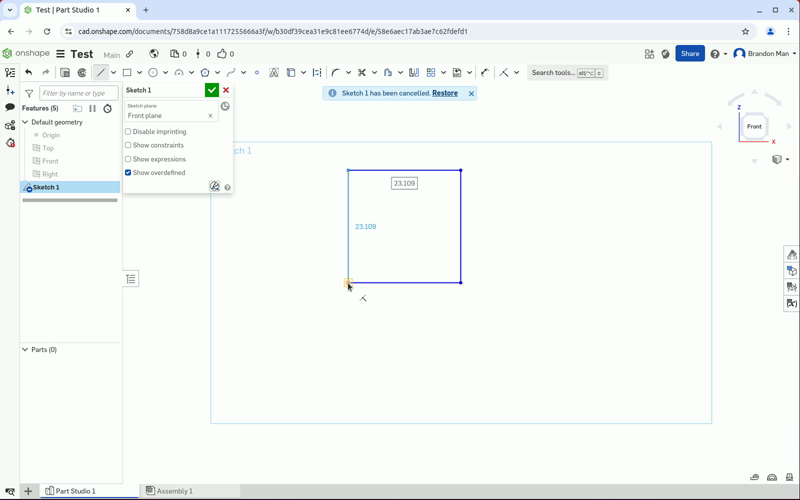
mouse_move(396, 222)
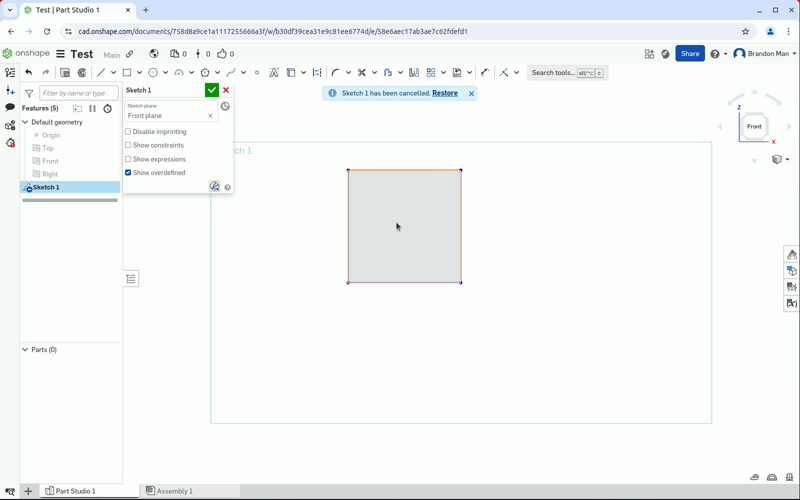
click(396, 222)
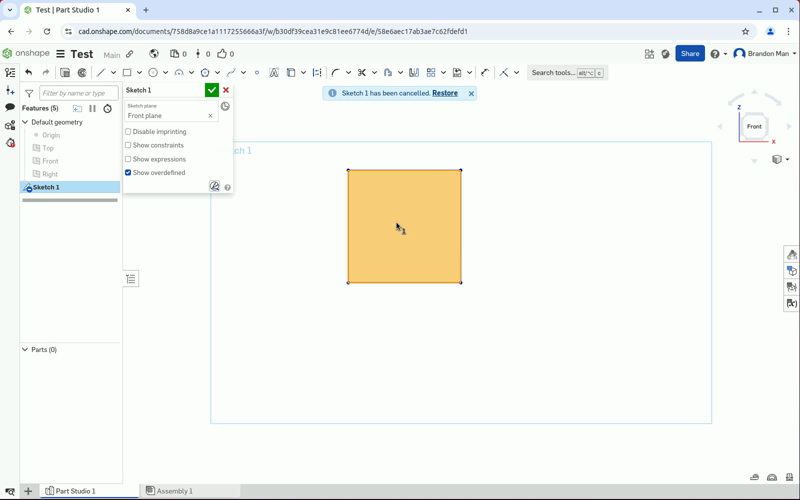
mouse_move(73, 352)
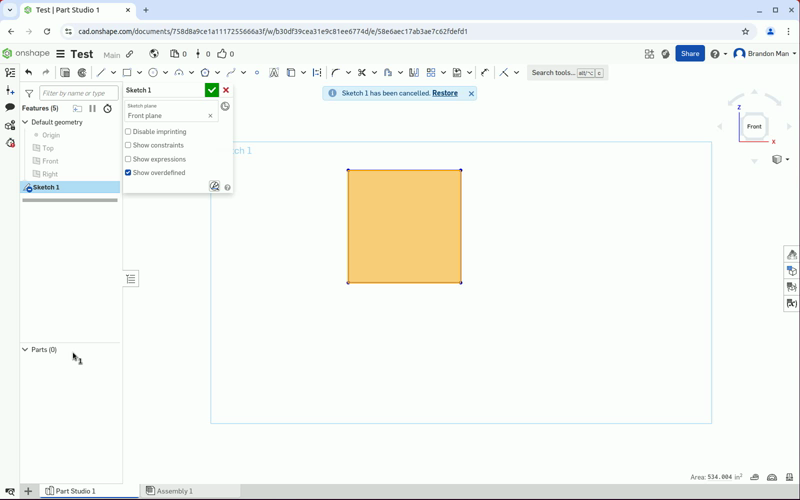
key(shift+y)
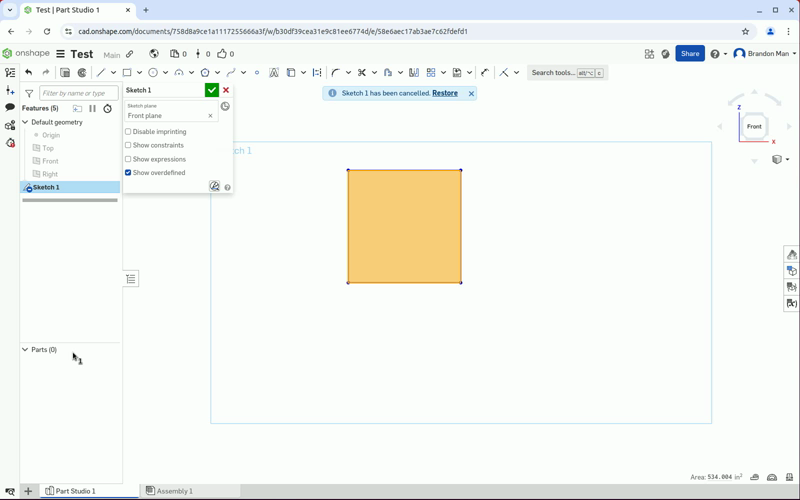
key(shift+e)
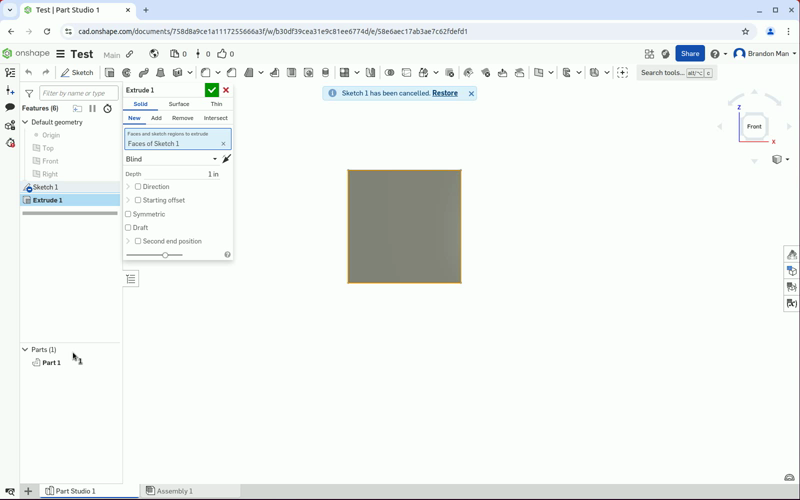
mouse_move(143, 106)
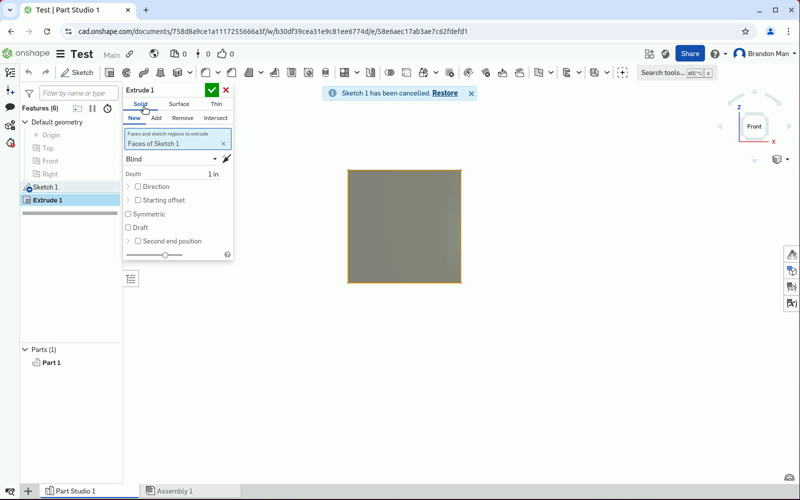
click(143, 106)
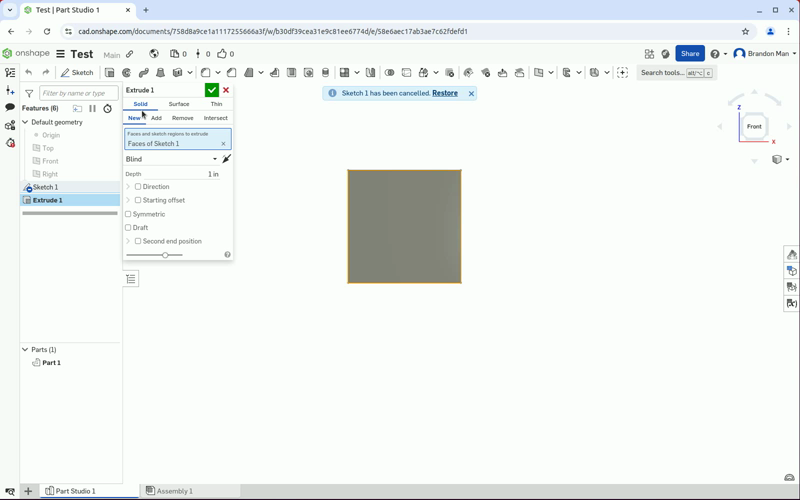
mouse_move(137, 120)
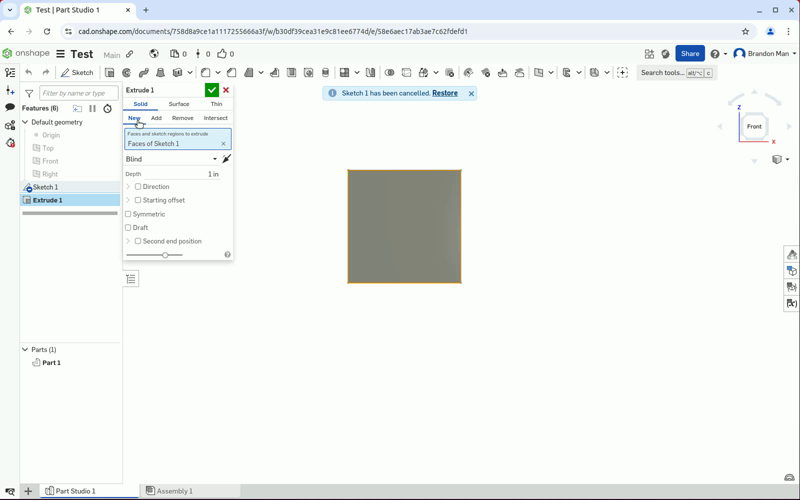
click(137, 120)
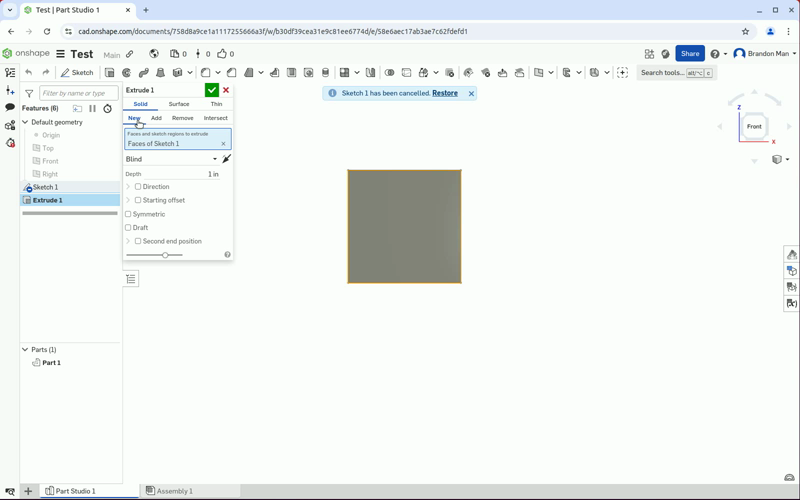
key(tab, 4)
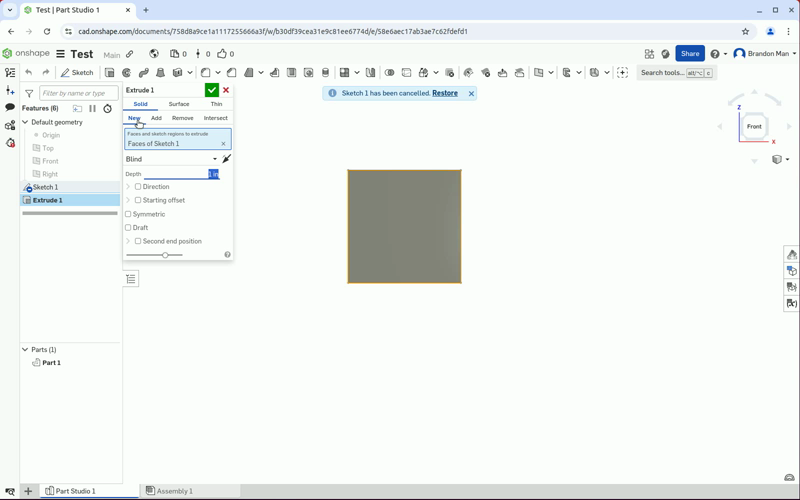
text(23.108)
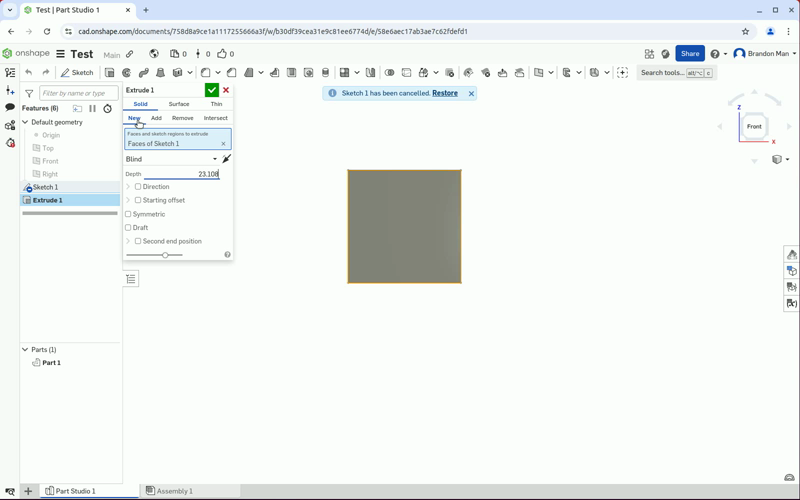
key(enter)
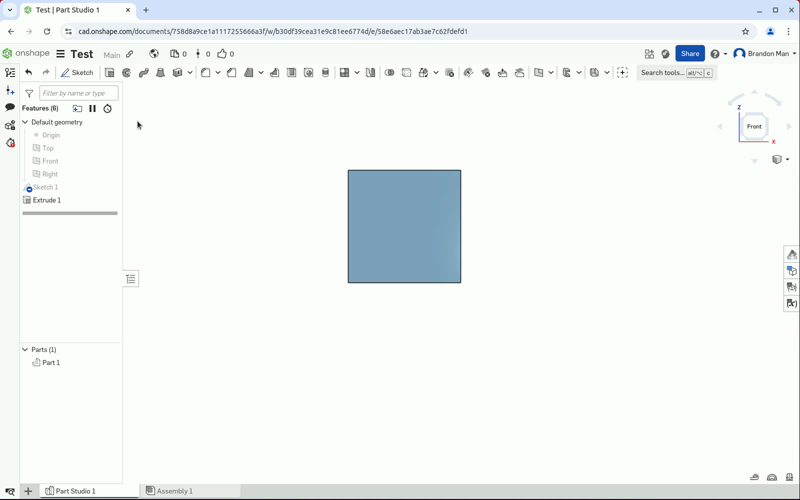
key(shift+h)
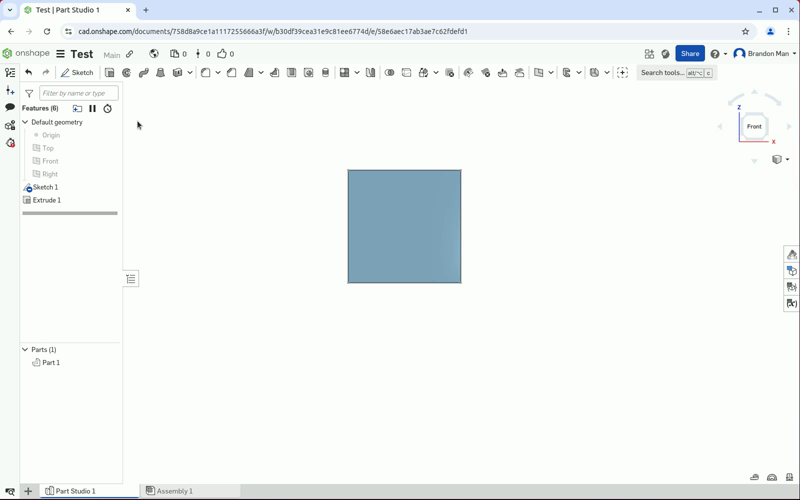
key(shift+h)
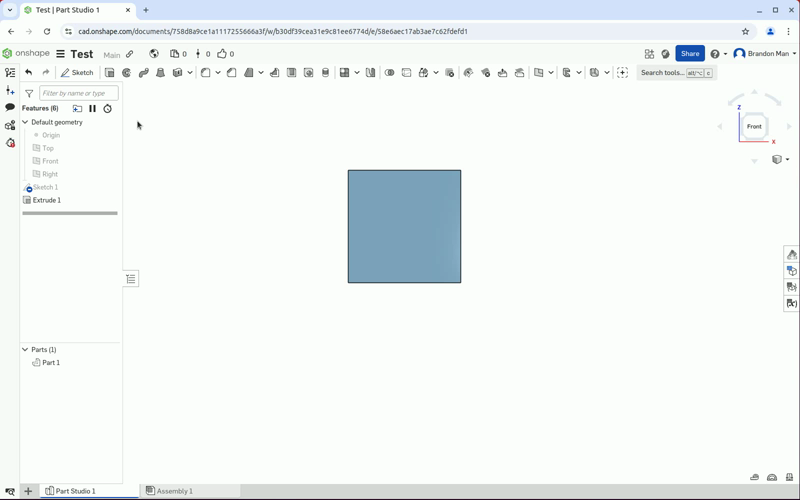
mouse_move(73, 189)
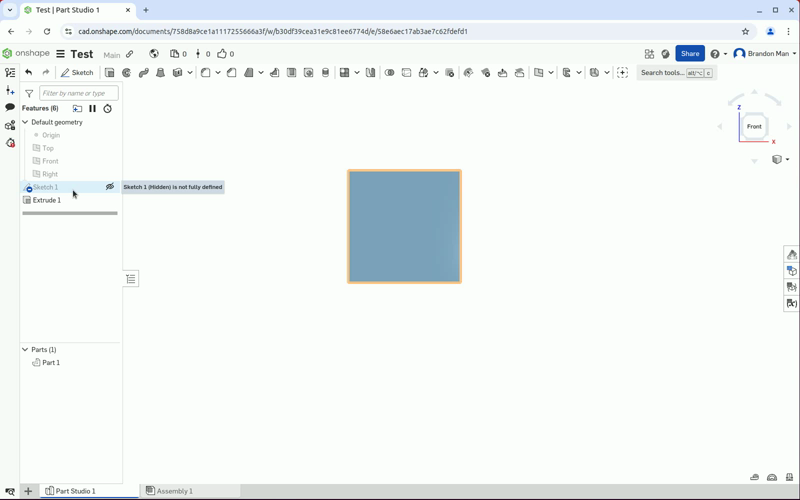
click(73, 189)
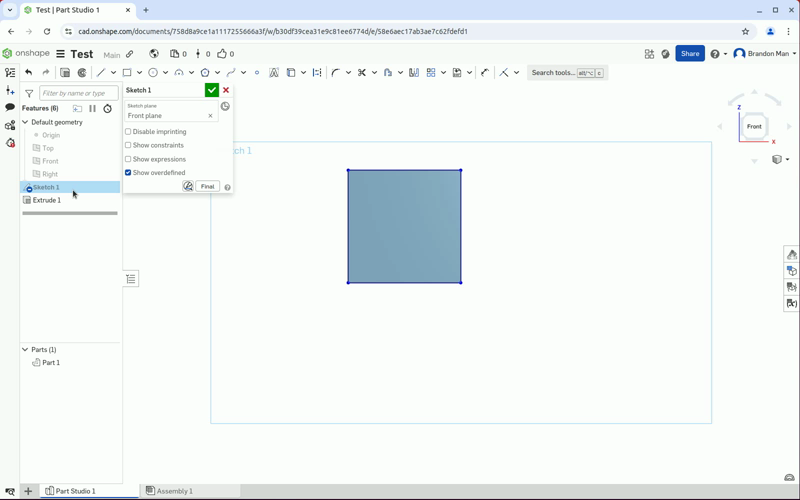
mouse_move(229, 92)
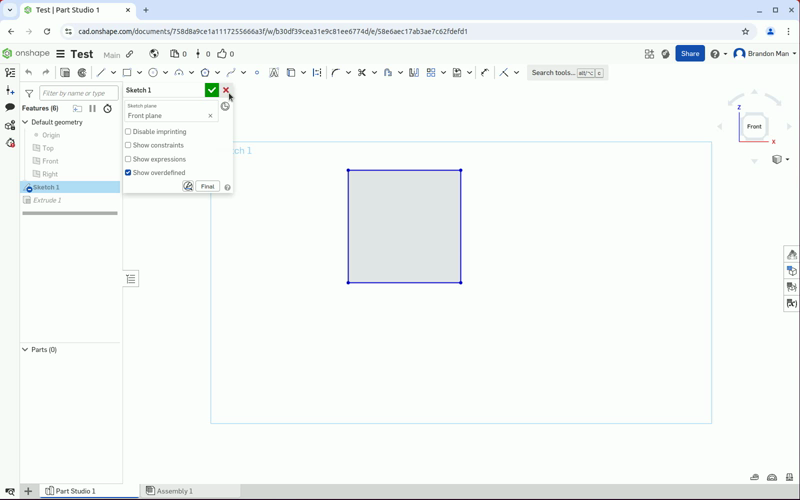
click(229, 92)
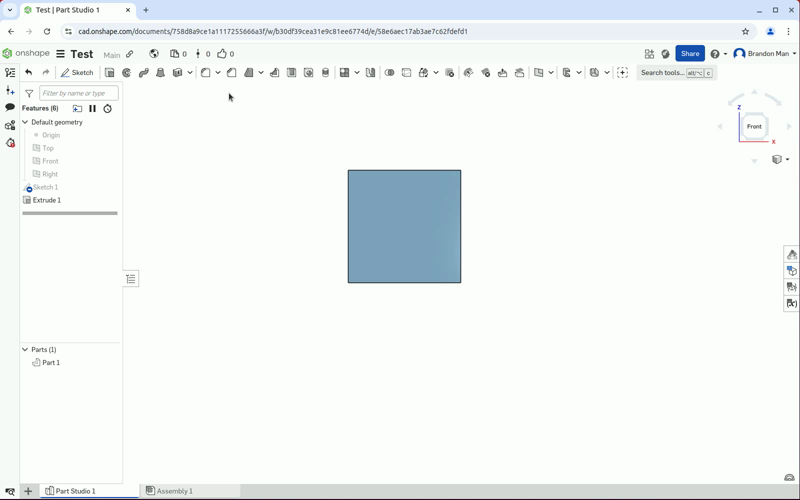
mouse_move(541, 75)
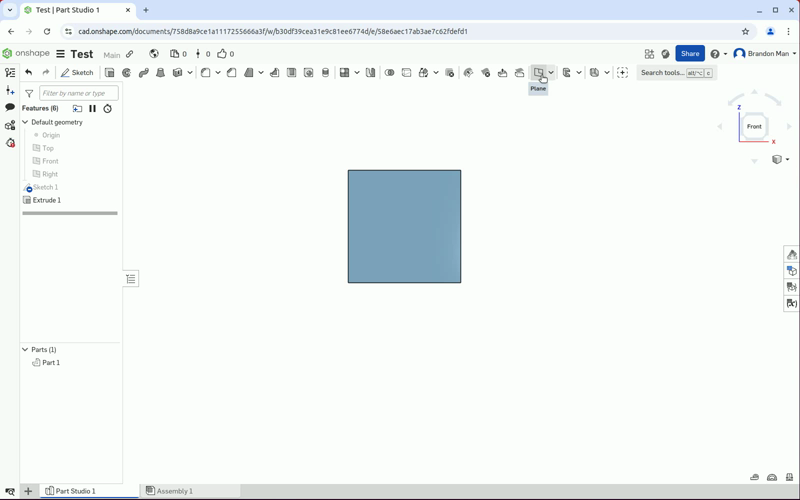
click(541, 75)
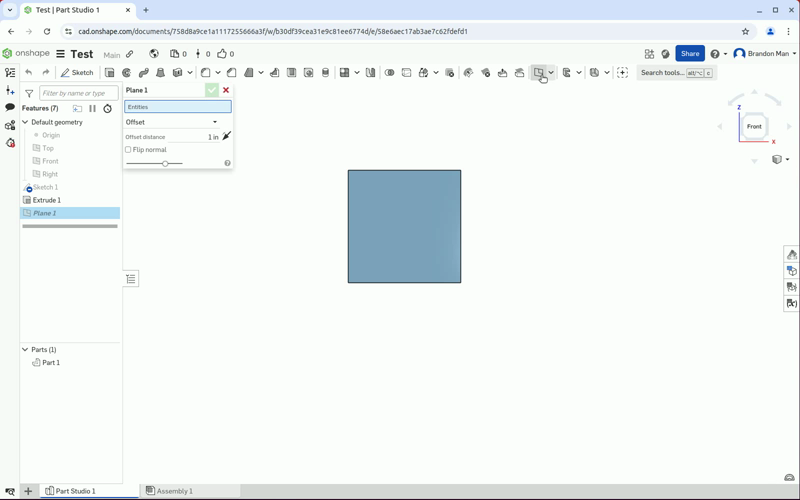
mouse_move(73, 163)
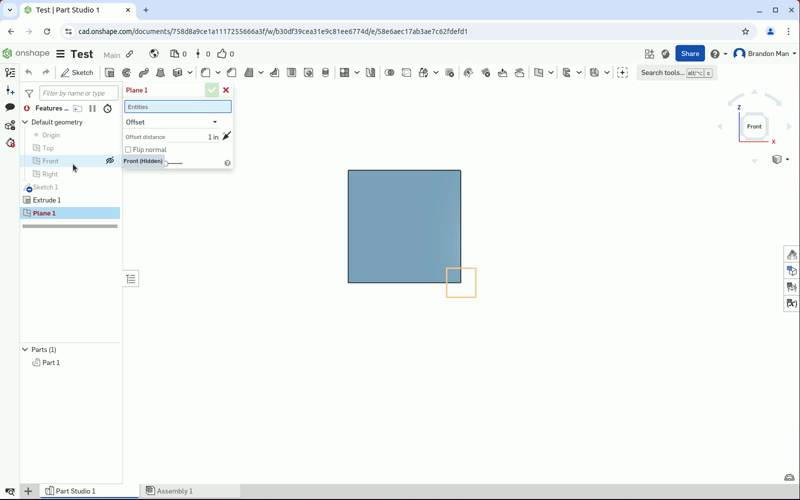
click(73, 163)
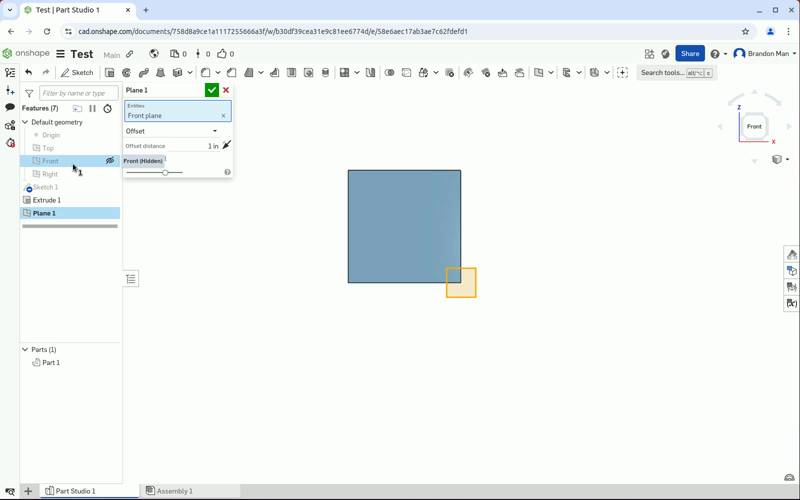
key(tab, 2)
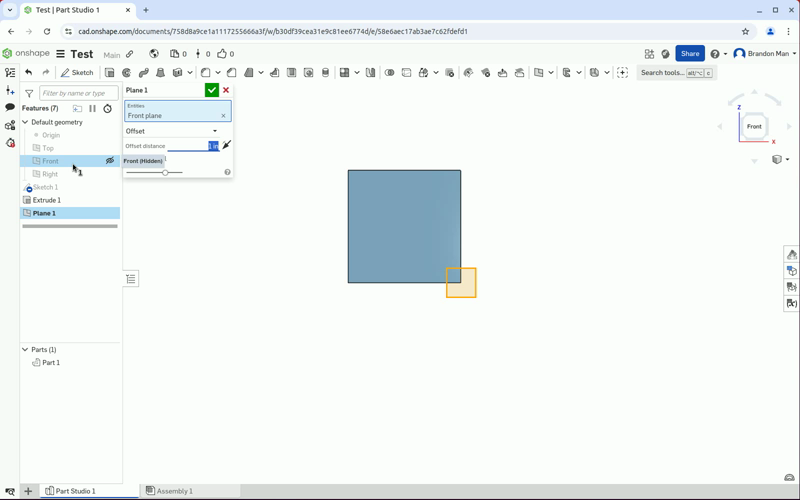
text(23.108)
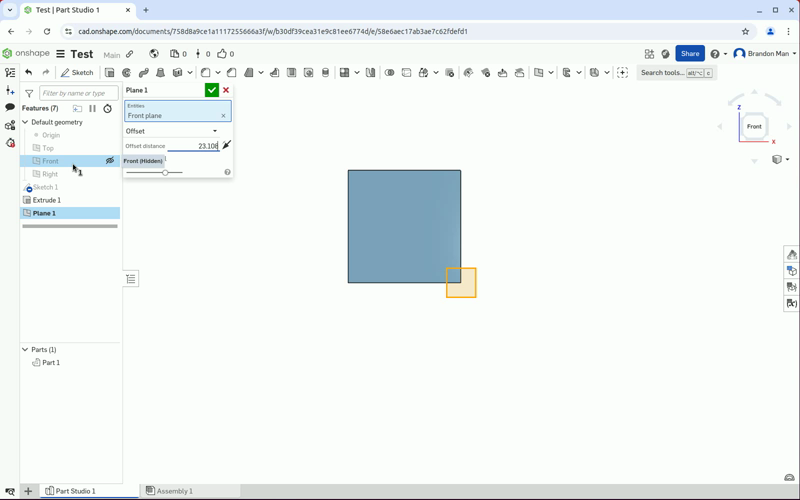
key(enter, 2)
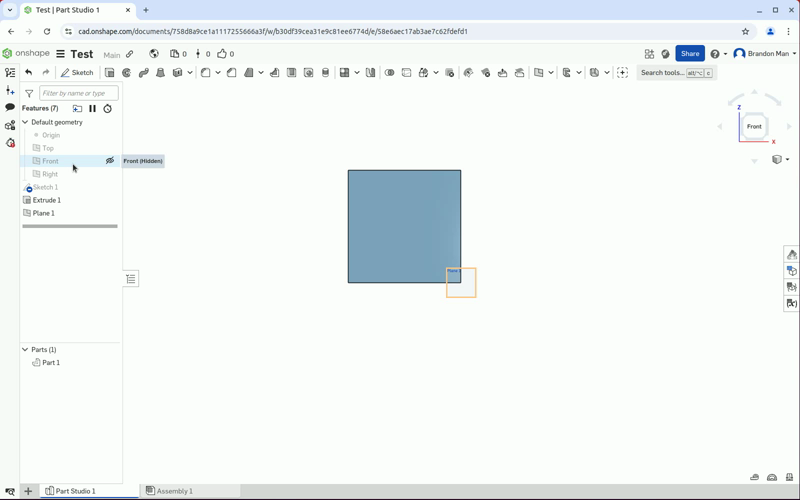
key(shift+s)
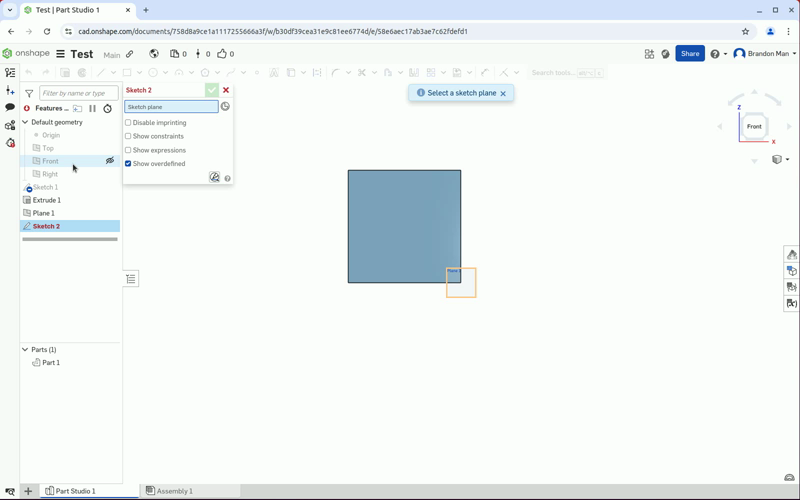
mouse_move(73, 215)
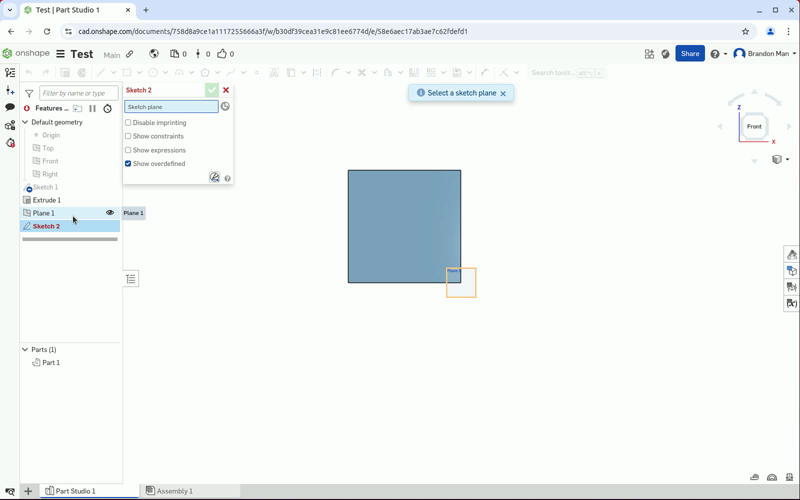
click(73, 215)
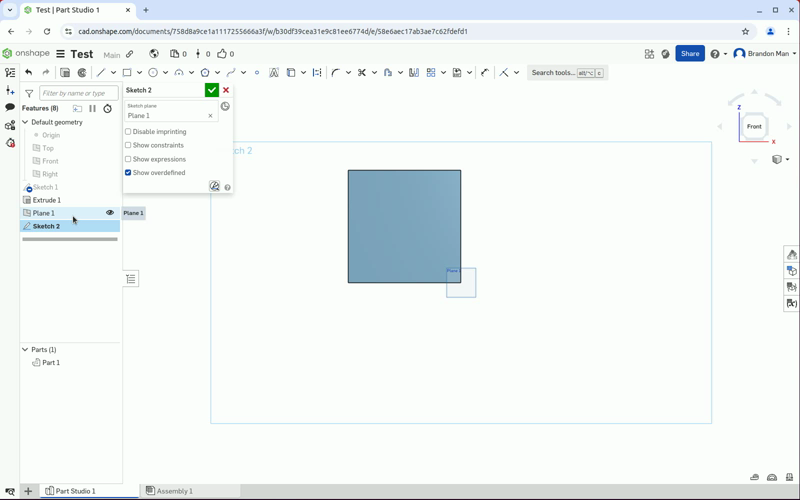
mouse_move(73, 352)
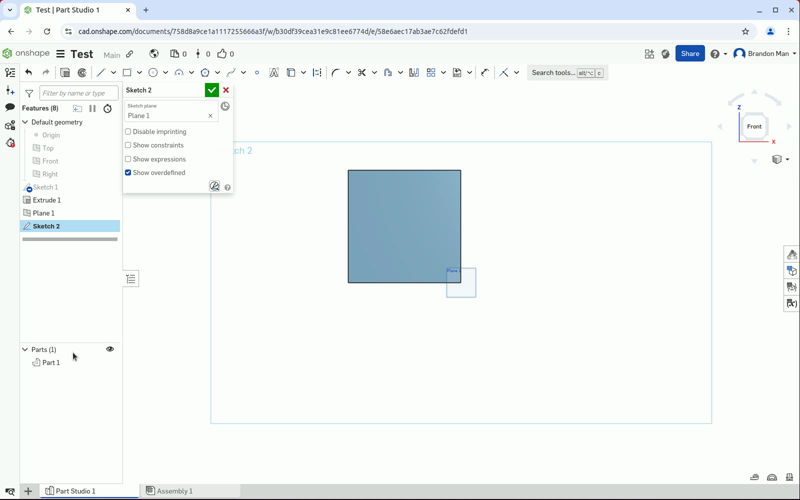
key(y)
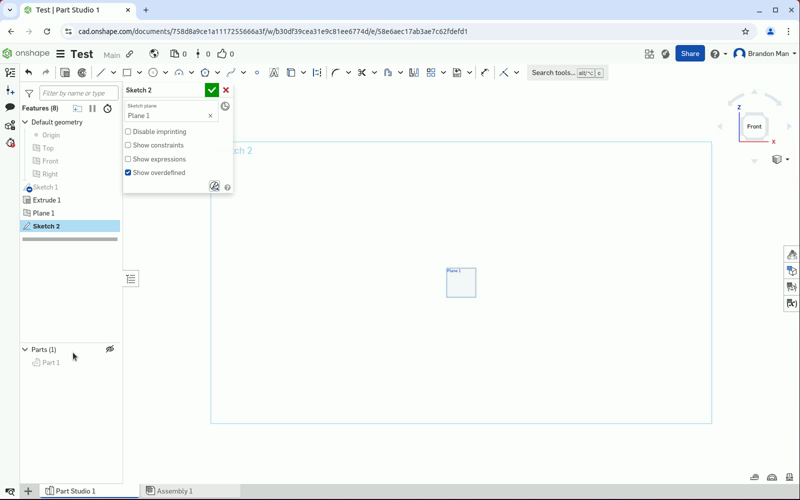
key(l)
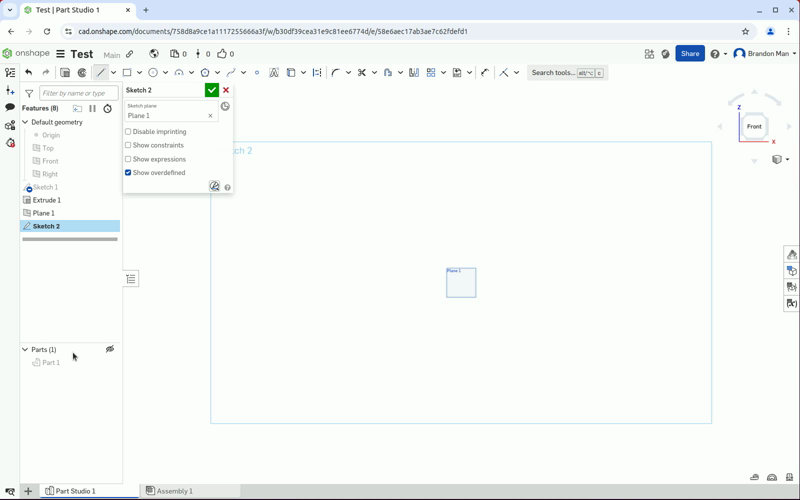
key_down(shift)
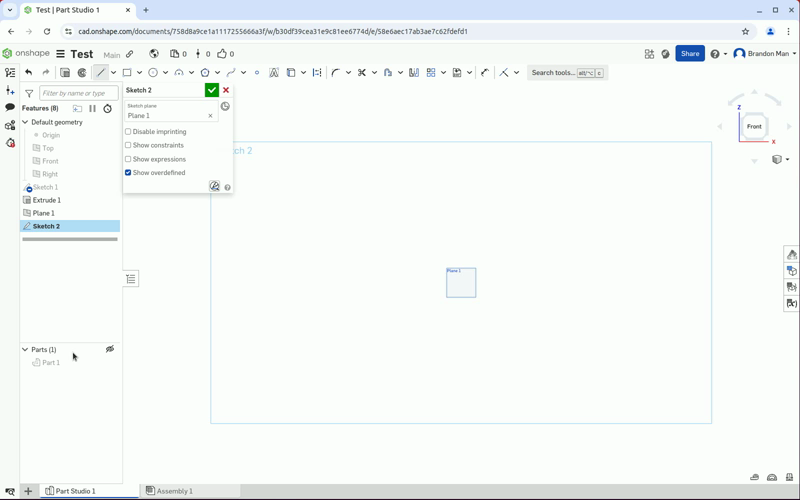
mouse_move(352, 276)
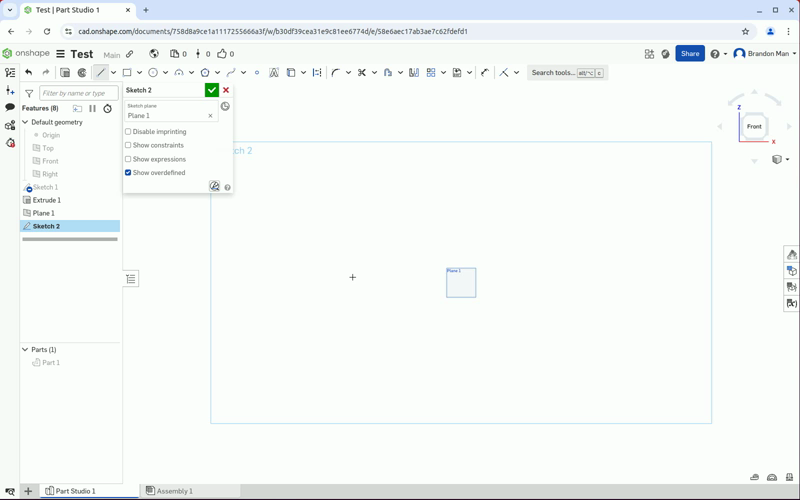
click(352, 276)
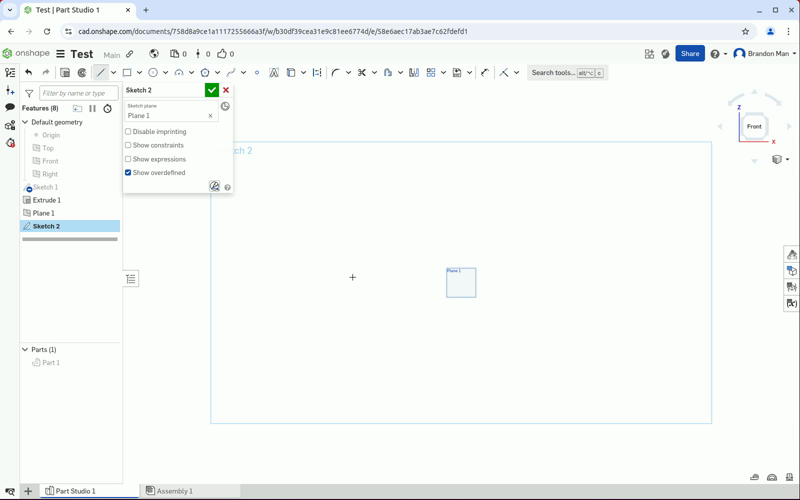
key_up(shift)
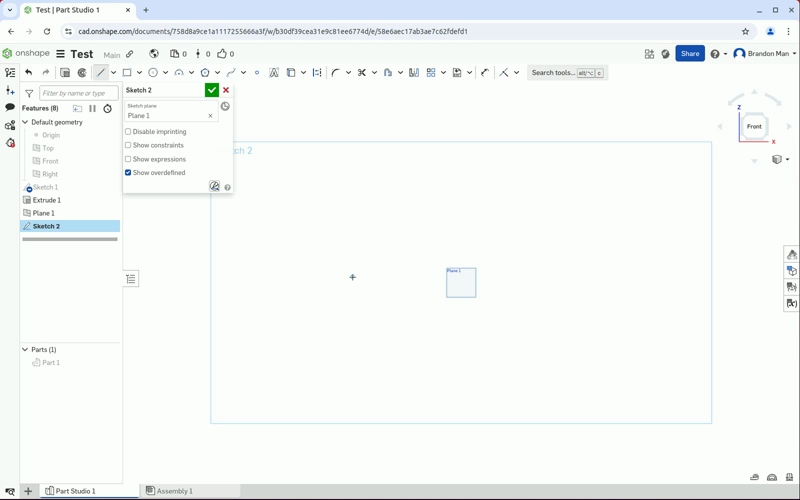
key_down(shift)
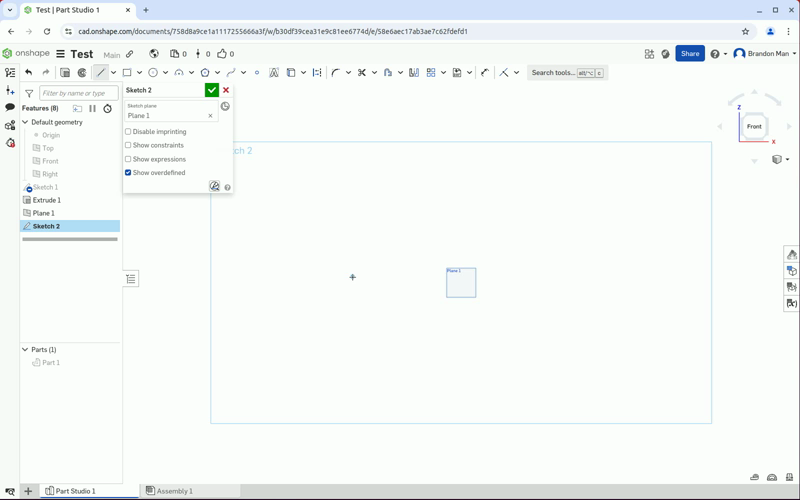
mouse_move(453, 277)
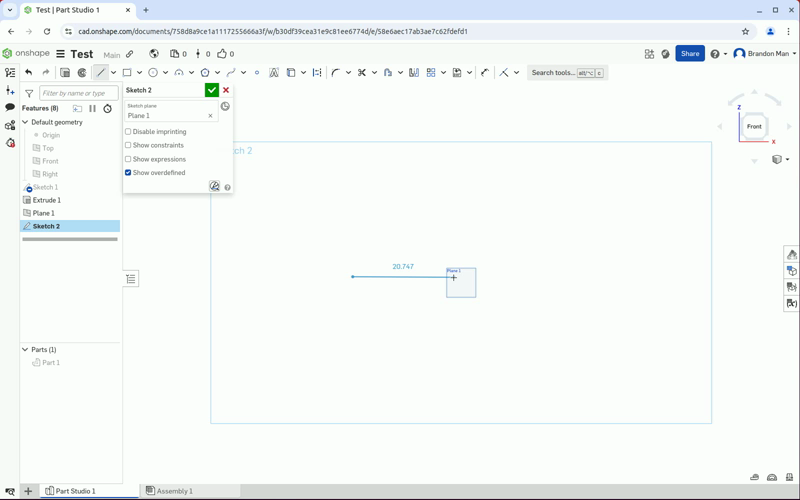
click(453, 277)
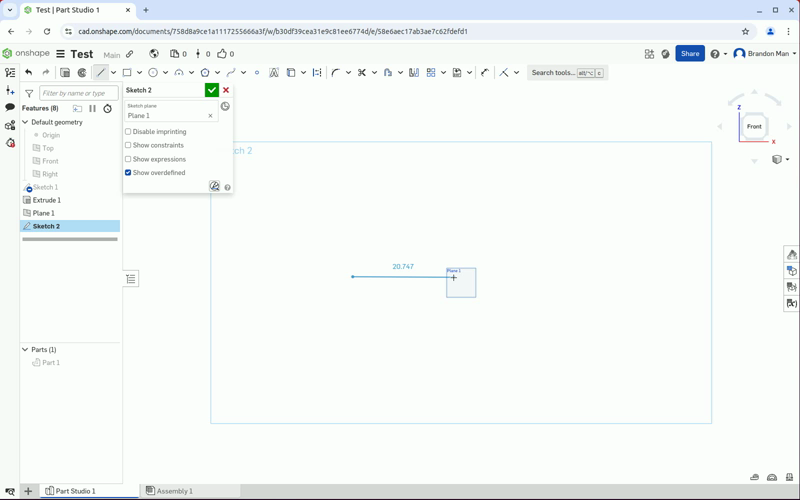
key_up(shift)
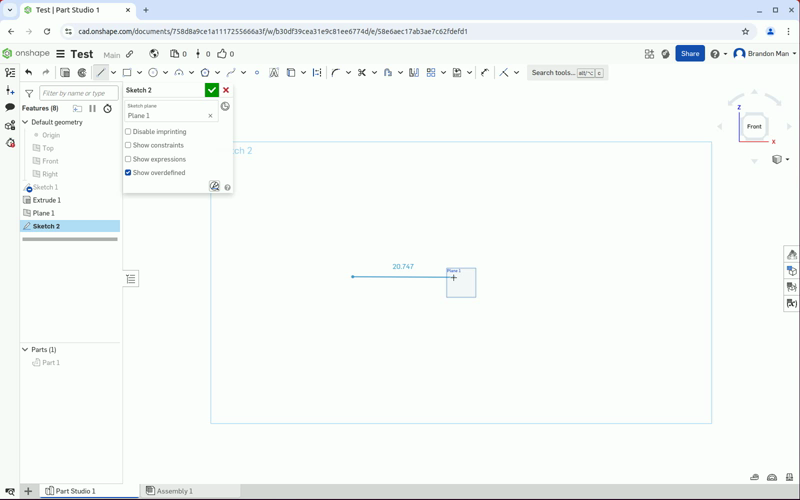
key_down(shift)
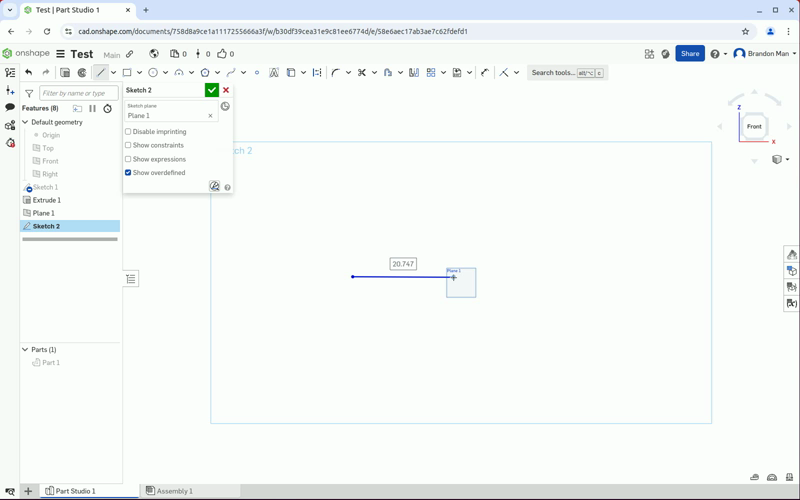
mouse_move(453, 176)
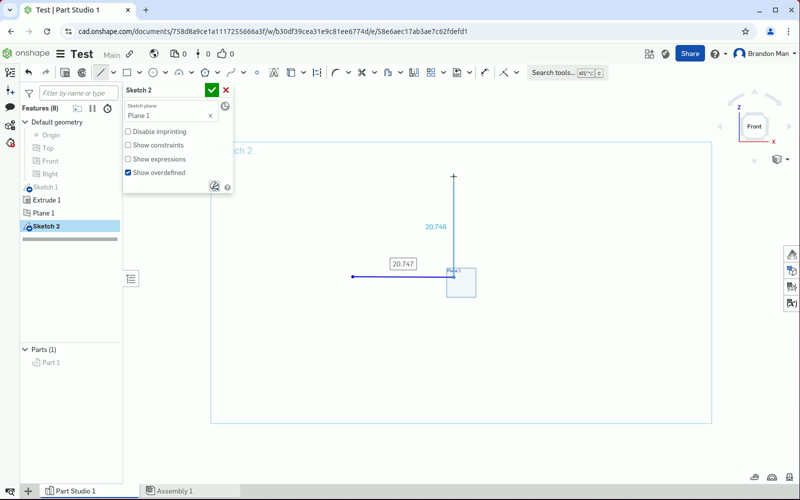
click(453, 176)
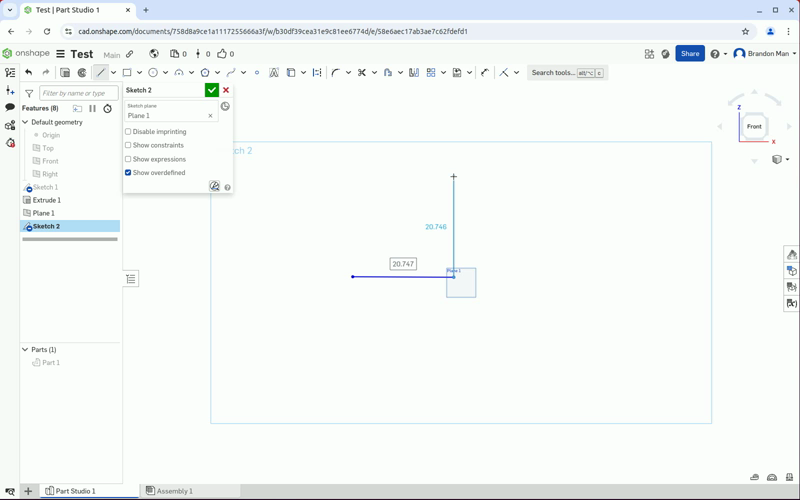
key_up(shift)
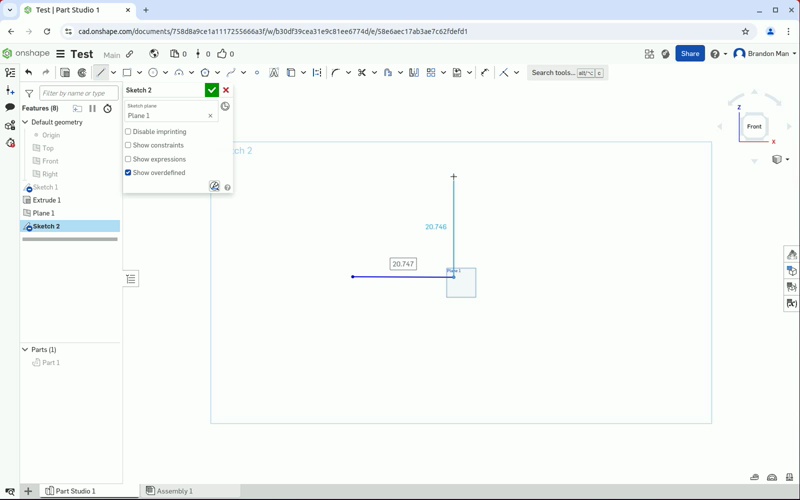
key_down(shift)
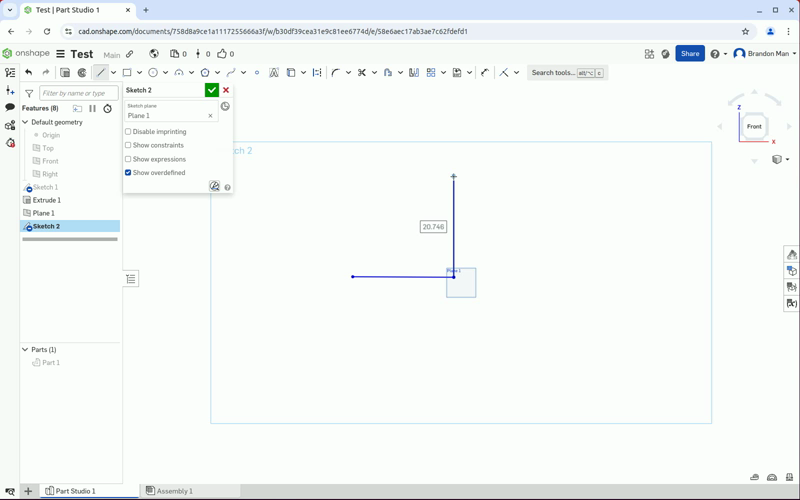
mouse_move(352, 176)
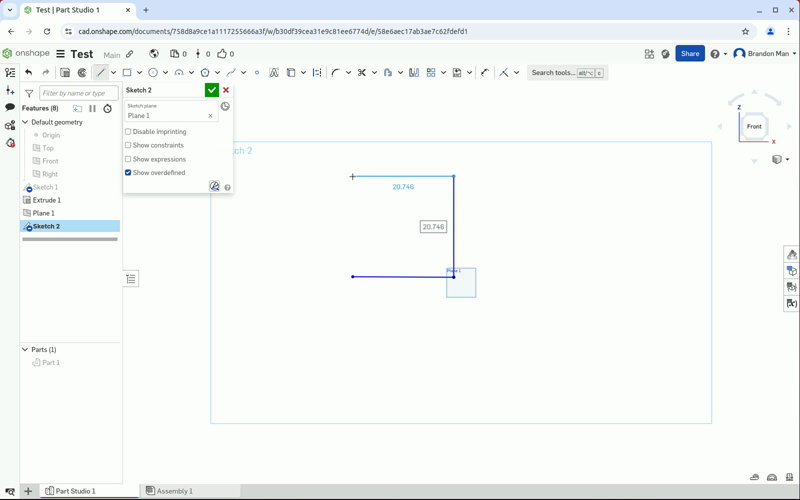
click(352, 176)
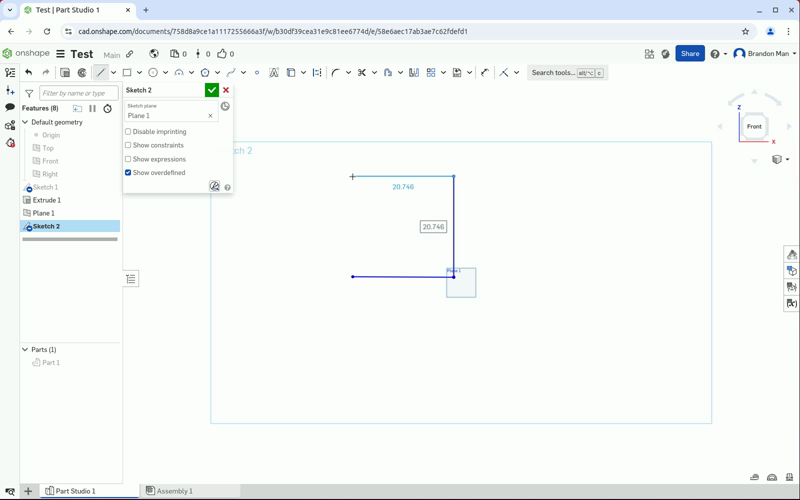
key_up(shift)
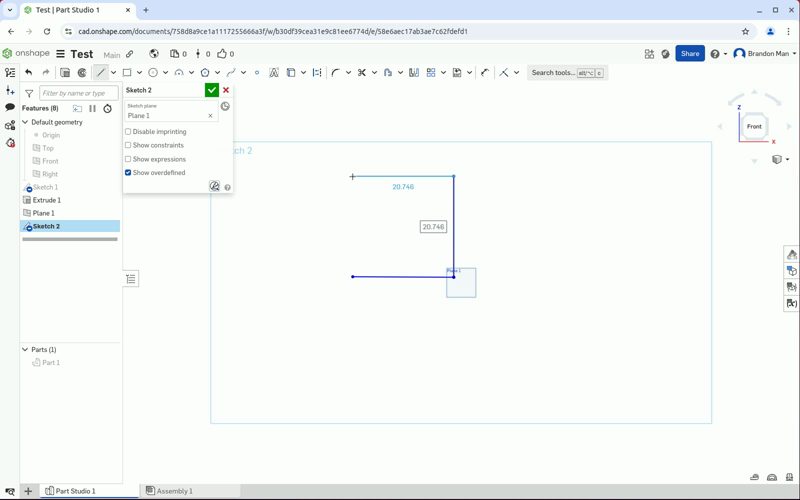
key_down(shift)
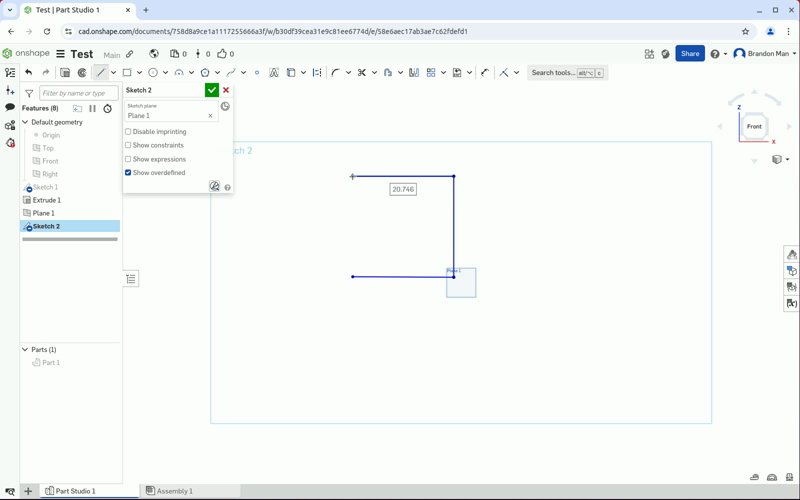
mouse_move(352, 276)
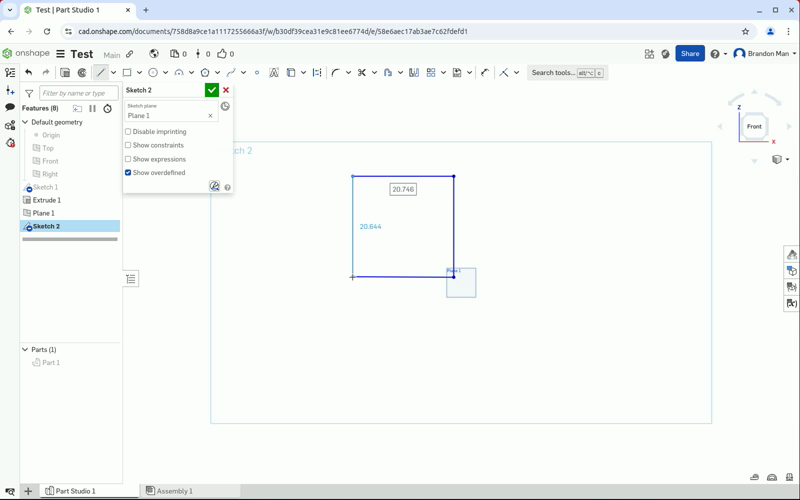
key_up(shift)
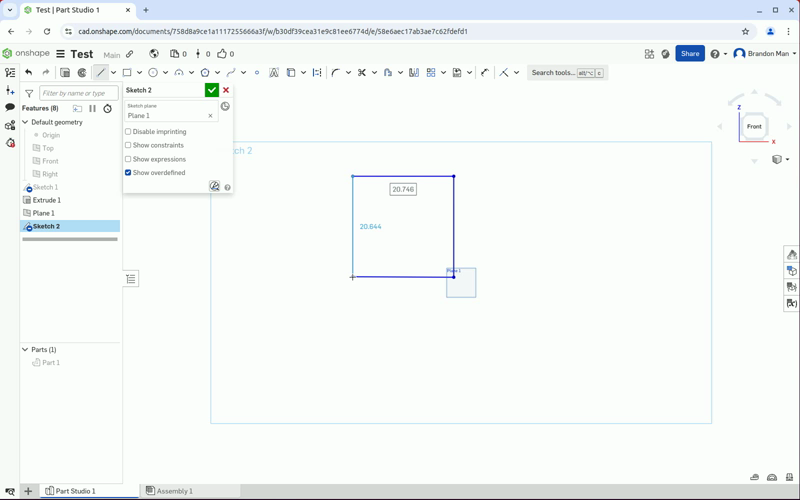
click(352, 276)
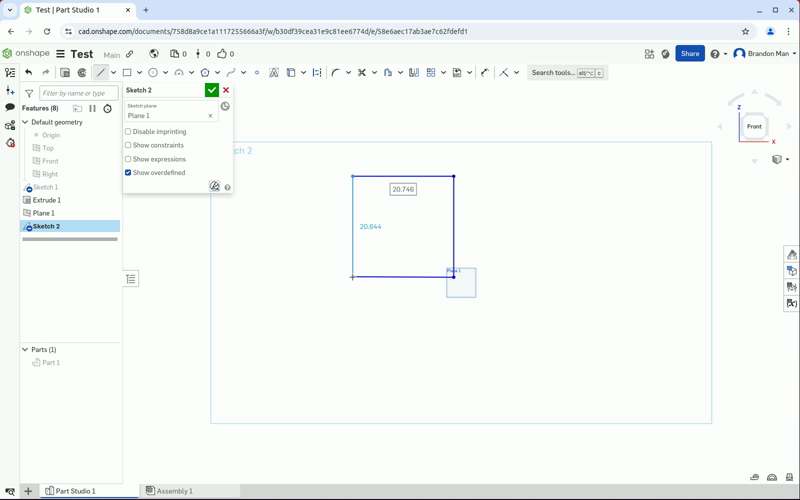
key(esc)
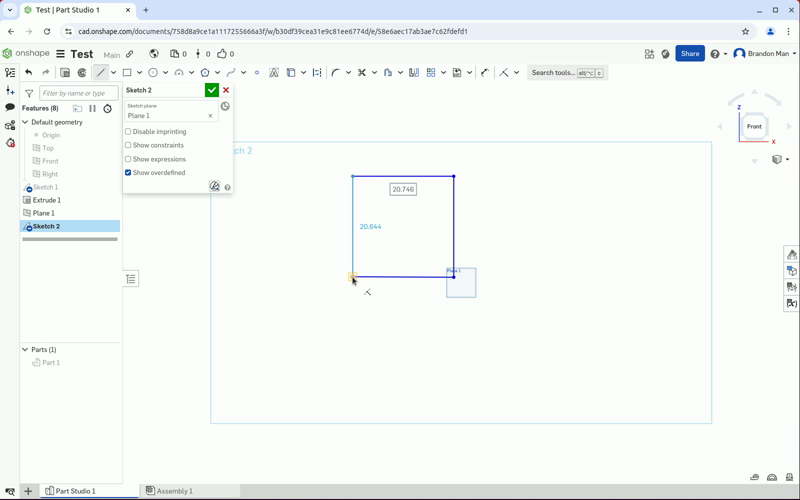
mouse_move(433, 248)
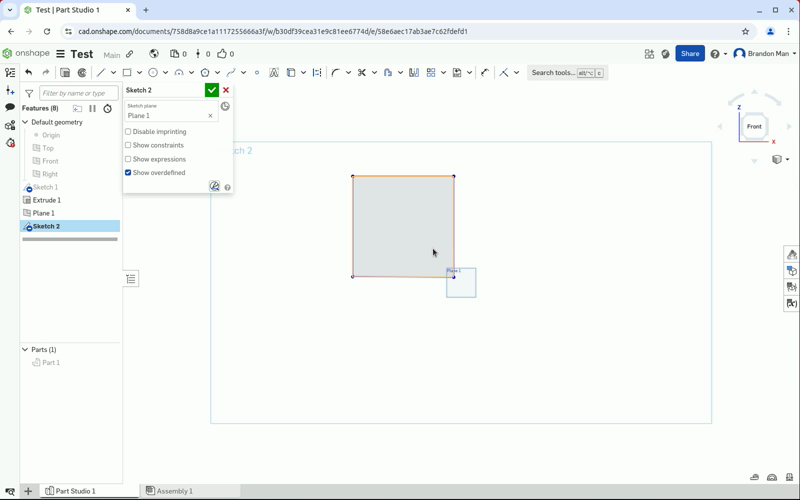
click(433, 248)
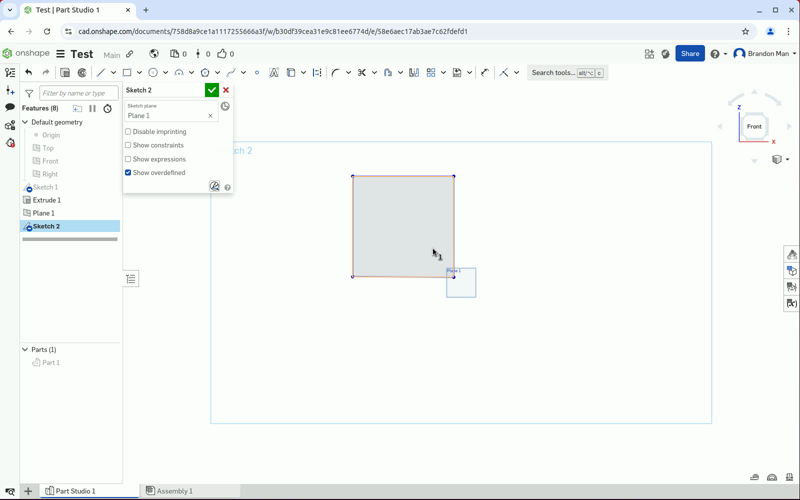
mouse_move(73, 352)
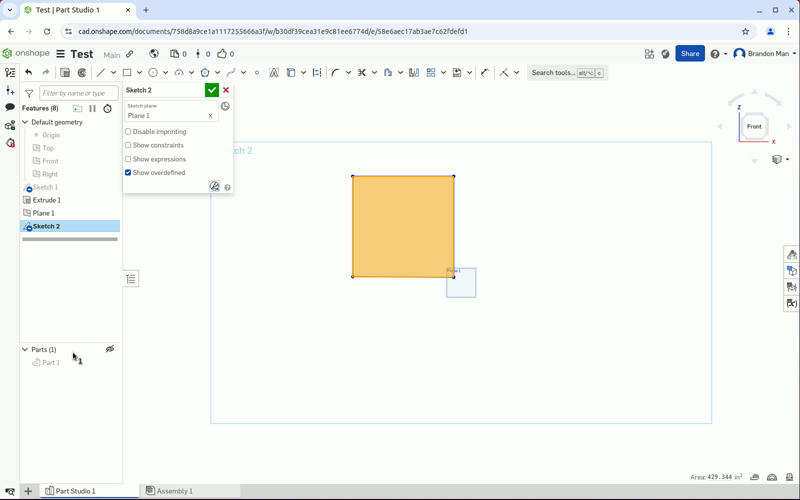
key(shift+y)
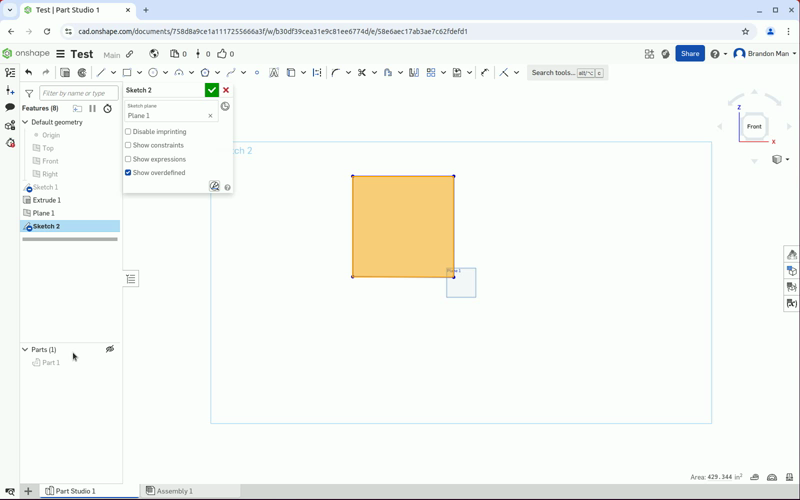
key(shift+e)
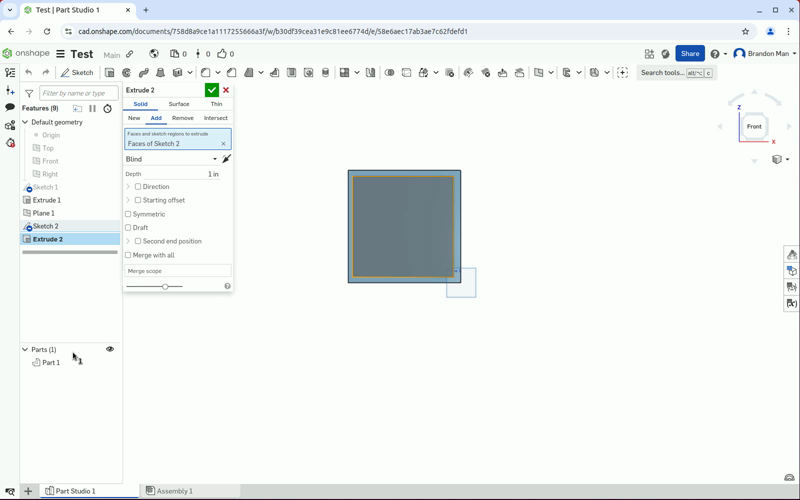
mouse_move(143, 106)
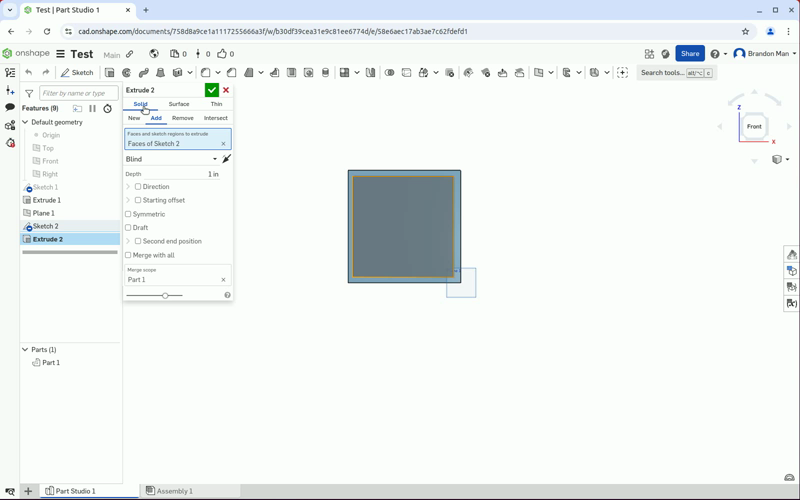
click(143, 106)
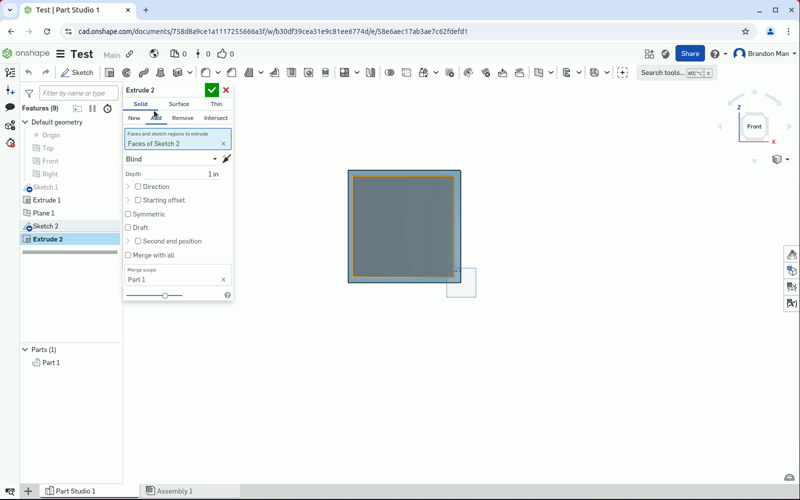
mouse_move(186, 120)
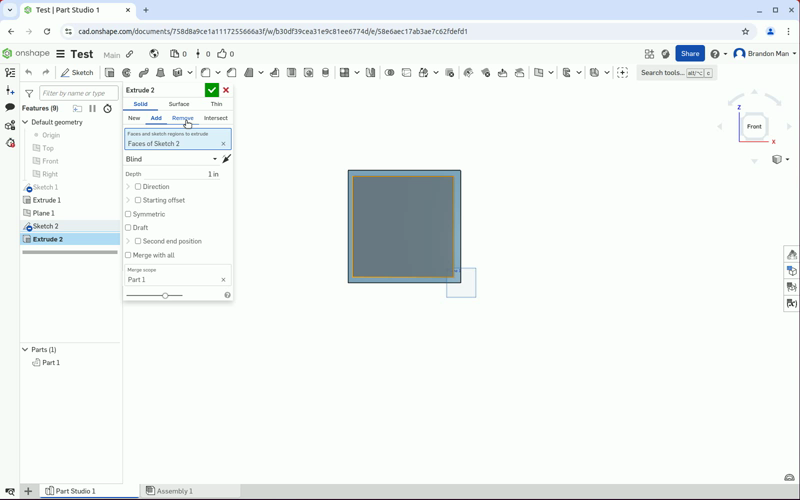
click(186, 120)
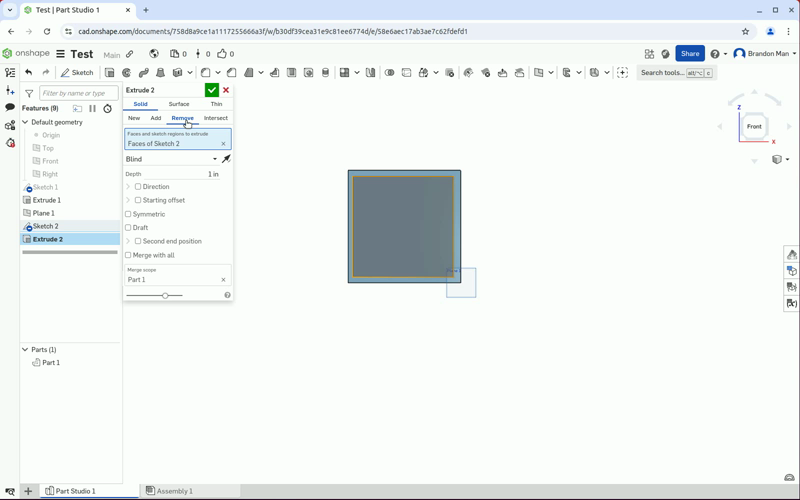
key(tab, 4)
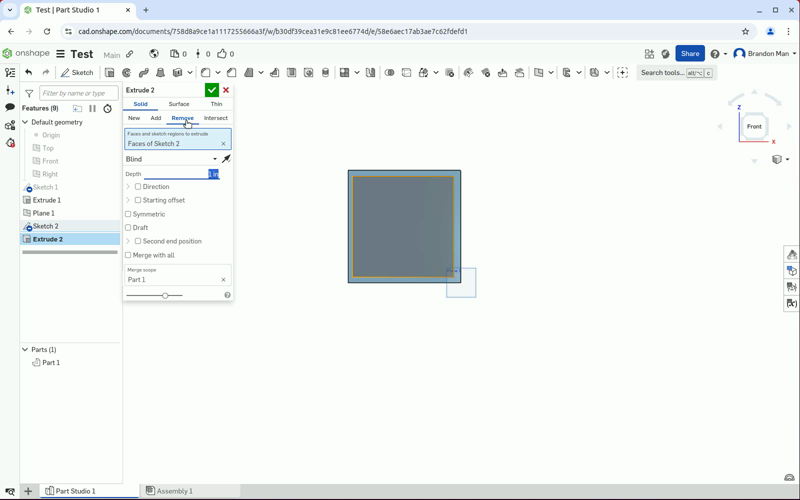
text(21.905)
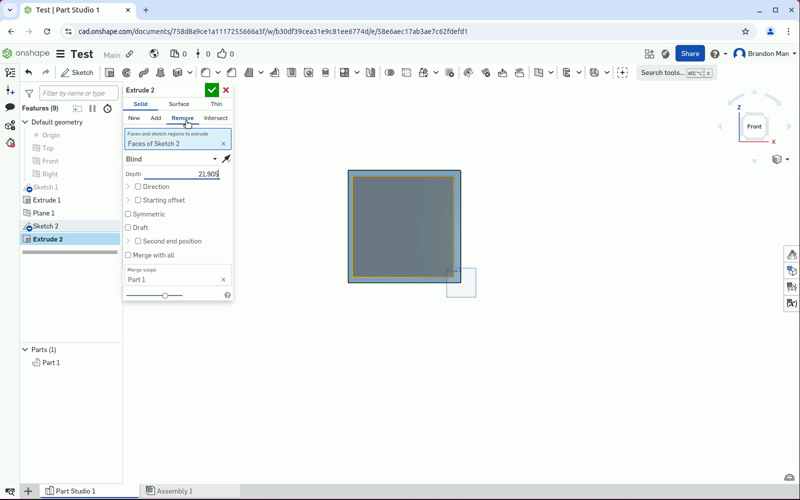
key(tab, 6)
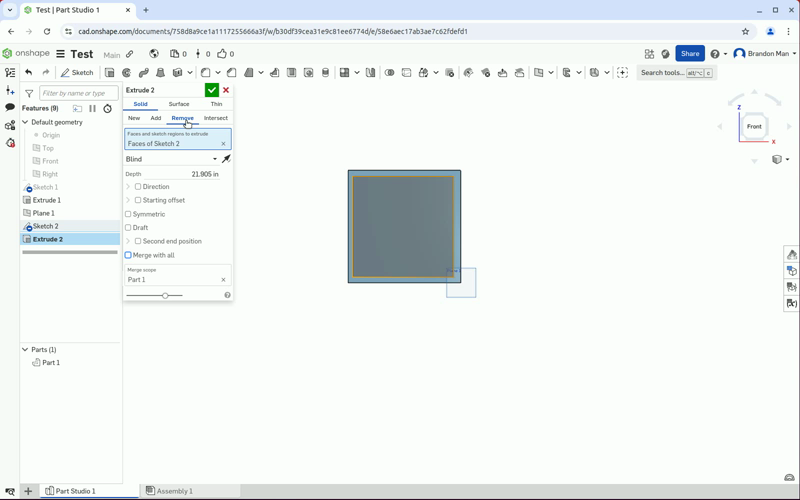
key(space)
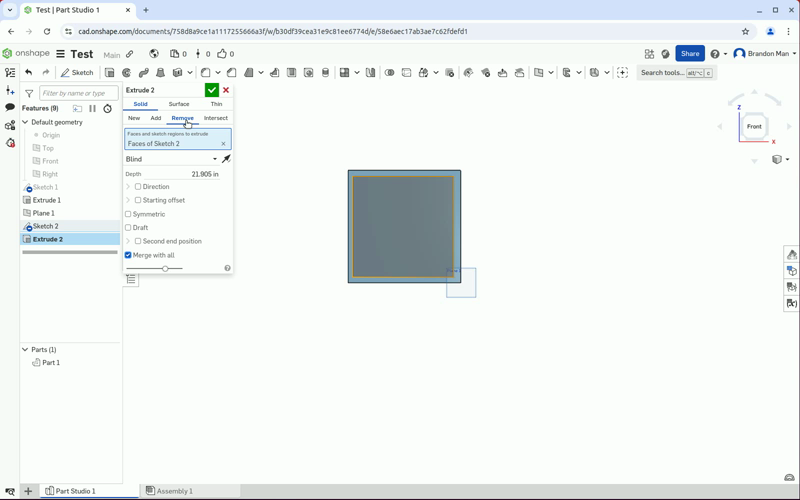
key(enter)
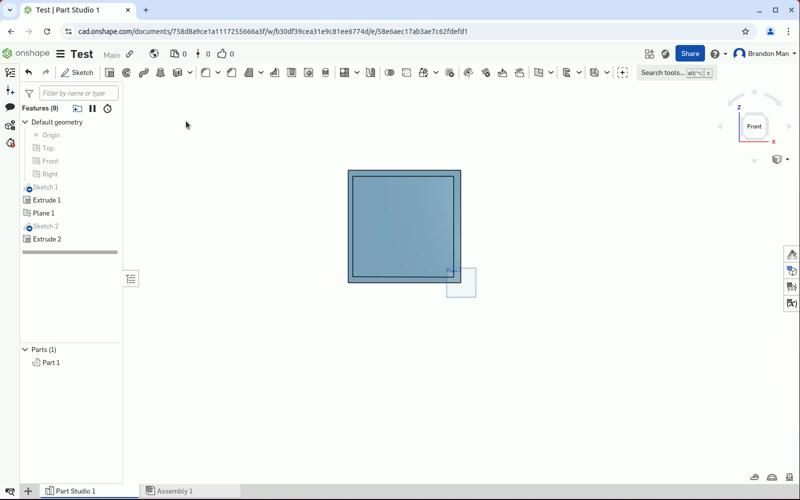
key(shift+h)
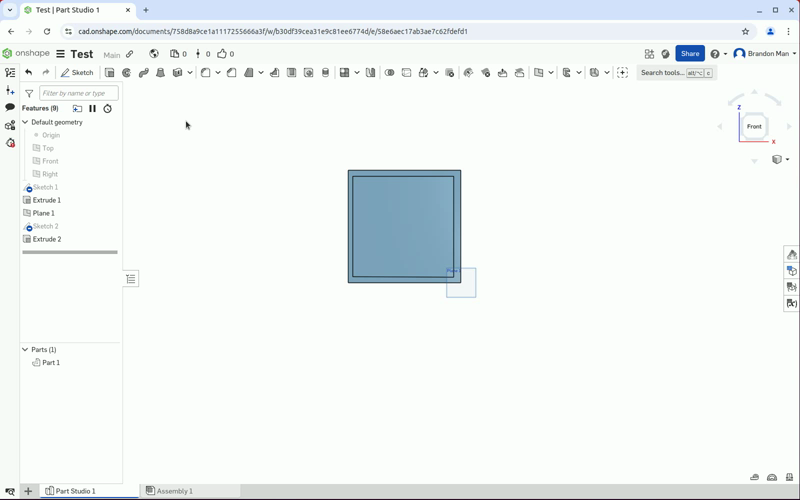
key(shift+h)
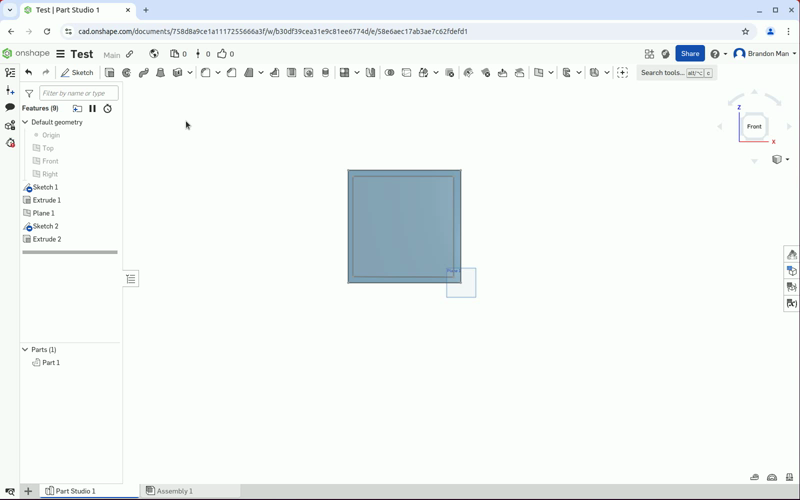
key(shift+7)
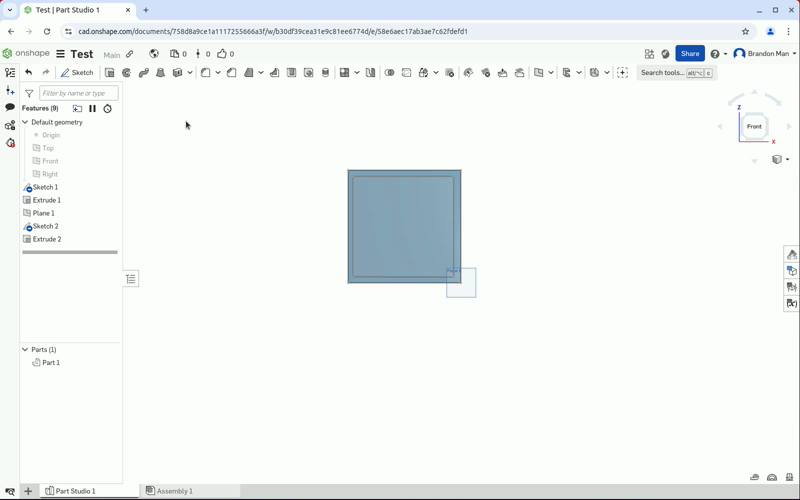
key(left, 2)
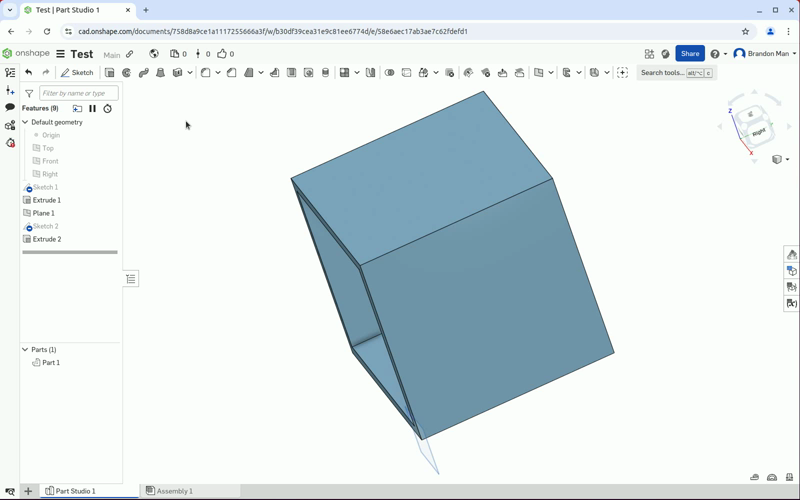
key(down, 2)
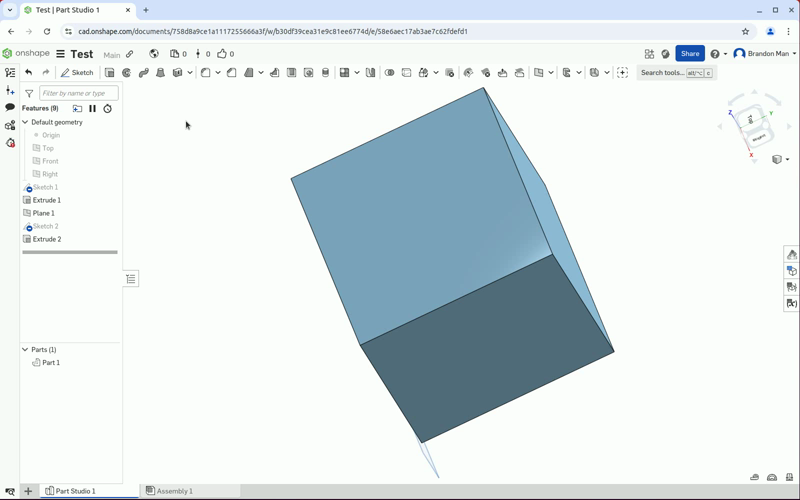
key(up, 2)
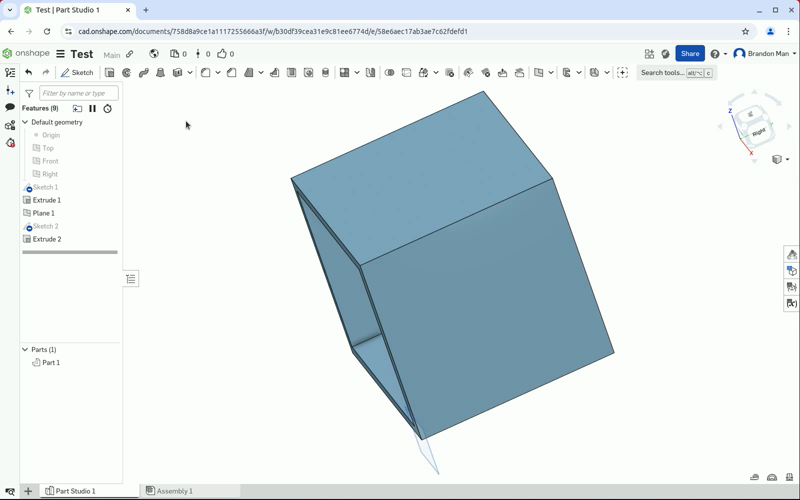
key(right, 2)
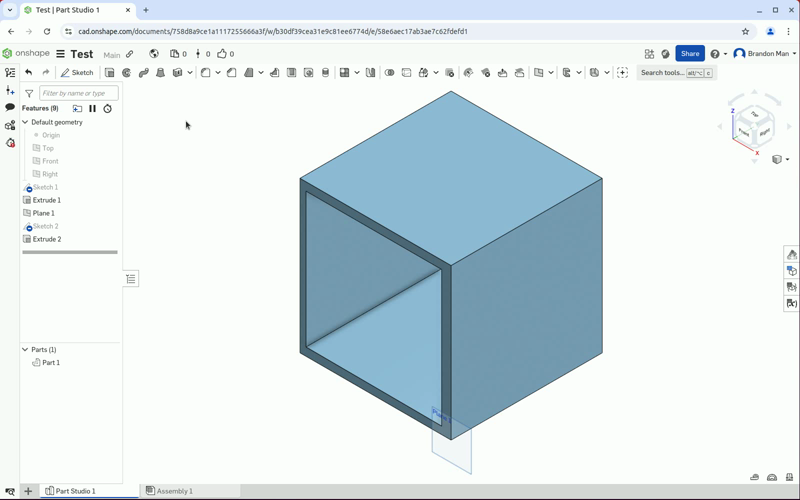
mouse_move(73, 189)
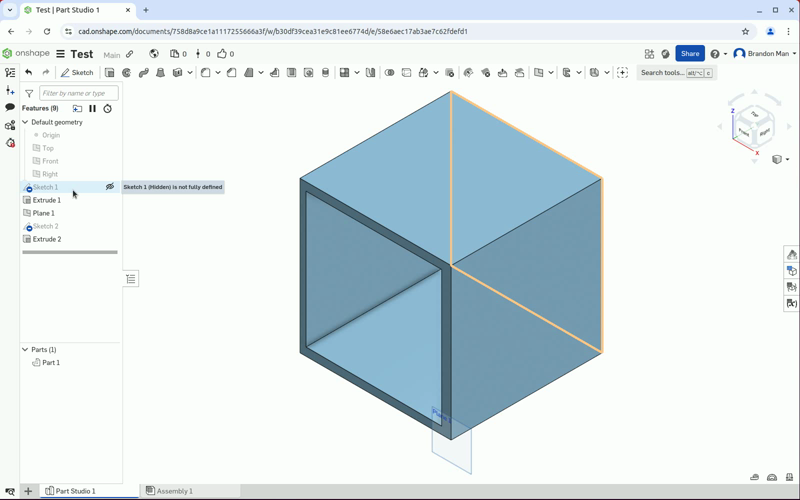
click(73, 189)